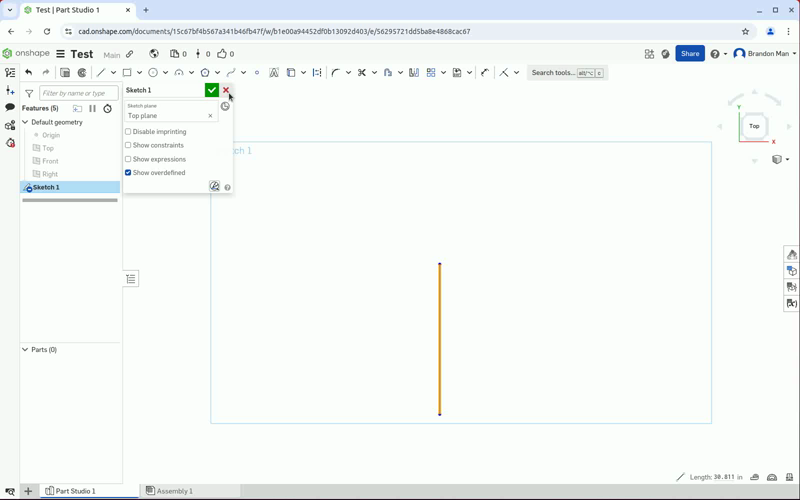
key(shift+h)
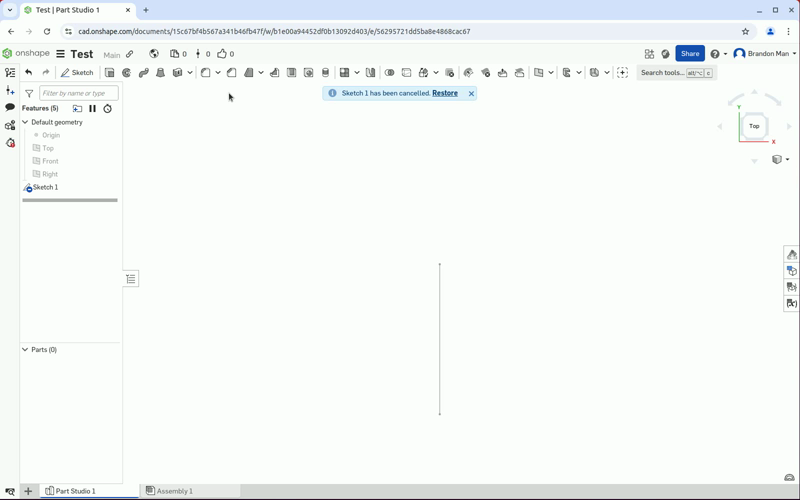
mouse_move(73, 352)
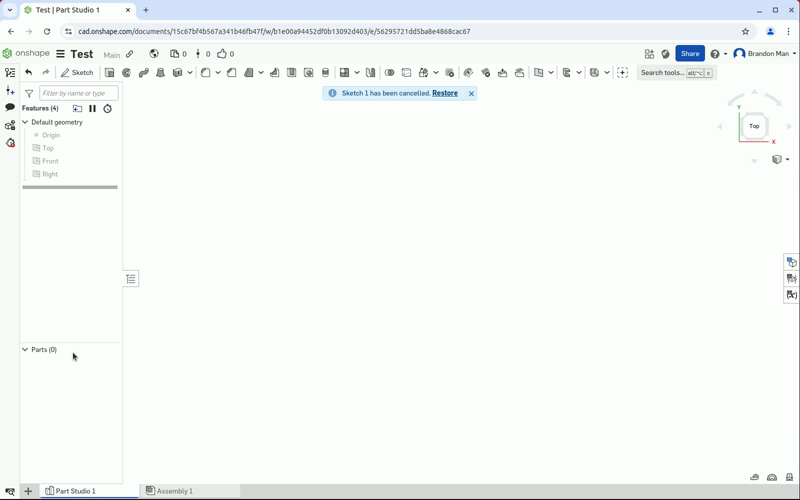
key(y)
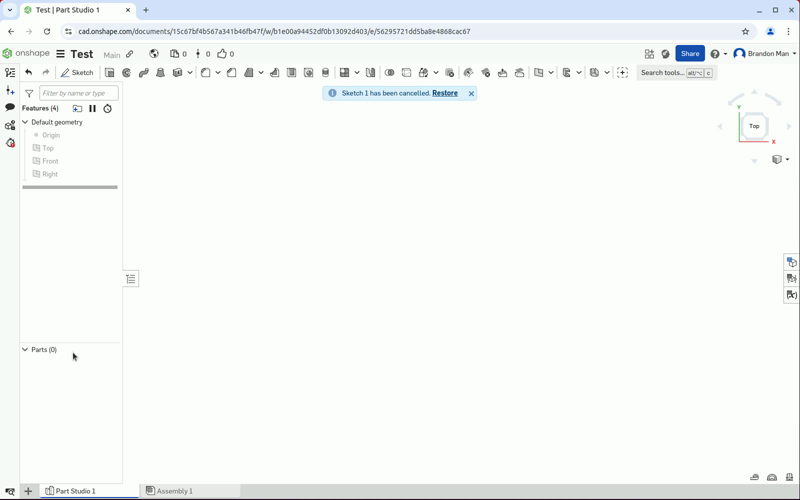
key(shift+p)
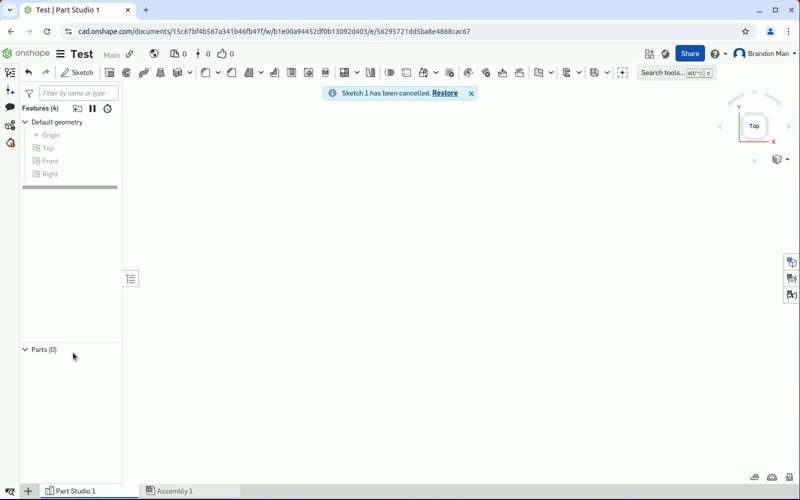
key(space)
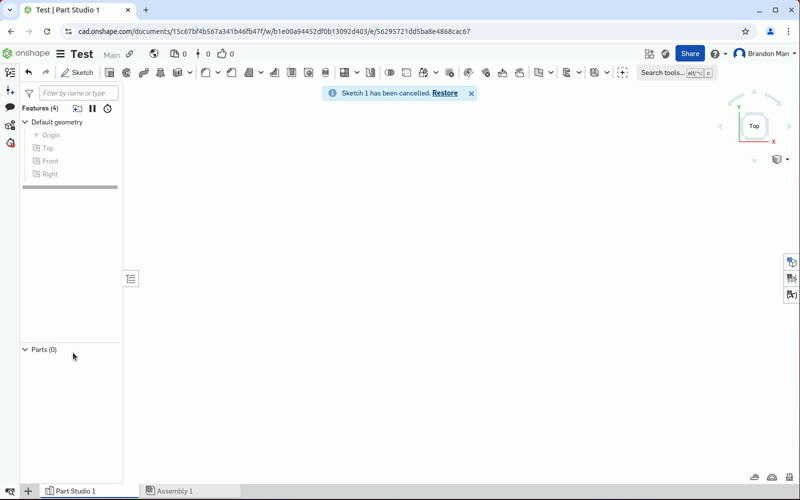
key_down(shift)
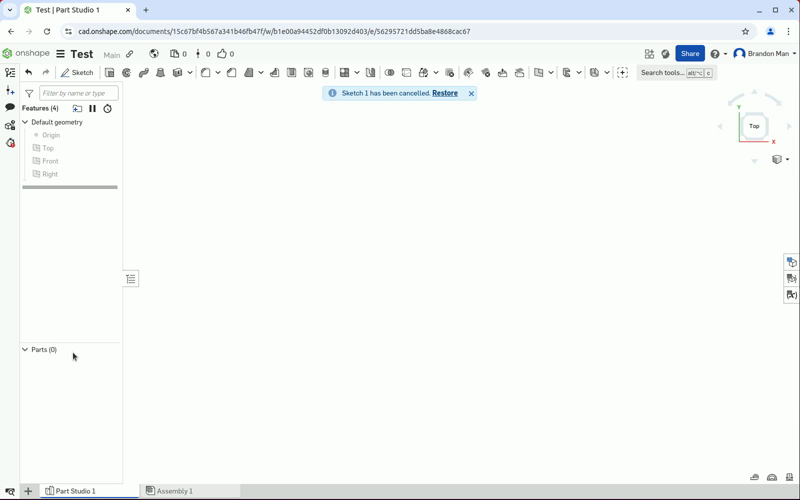
key(up)
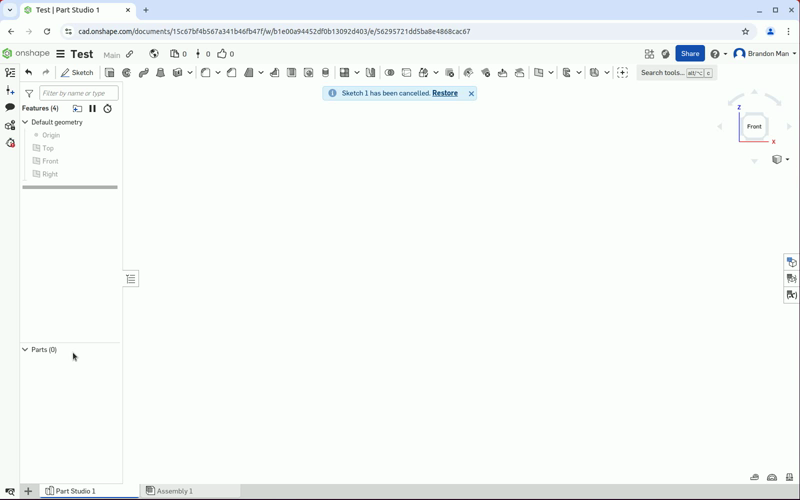
key_up(shift)
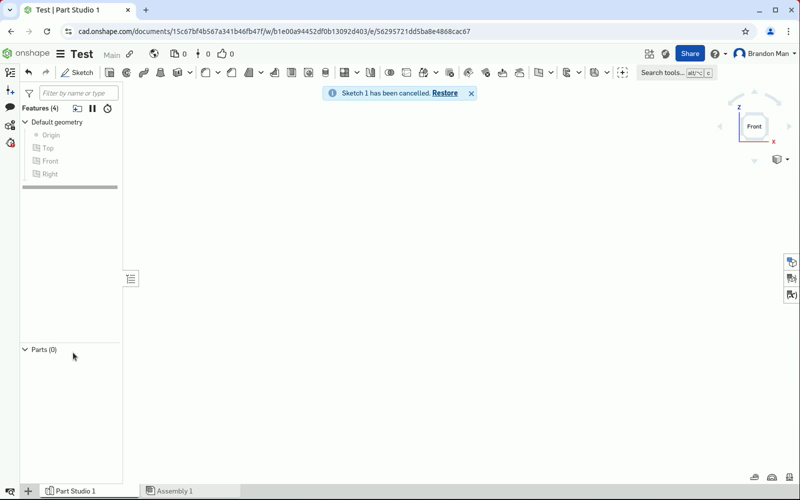
mouse_move(73, 352)
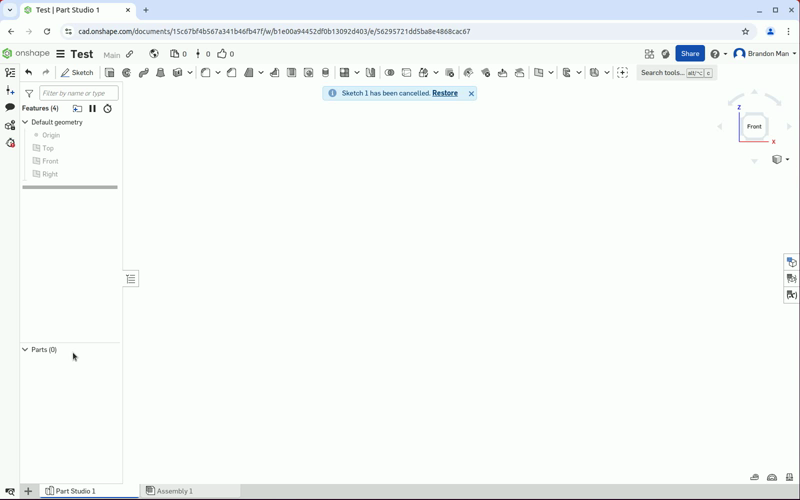
key(shift+y)
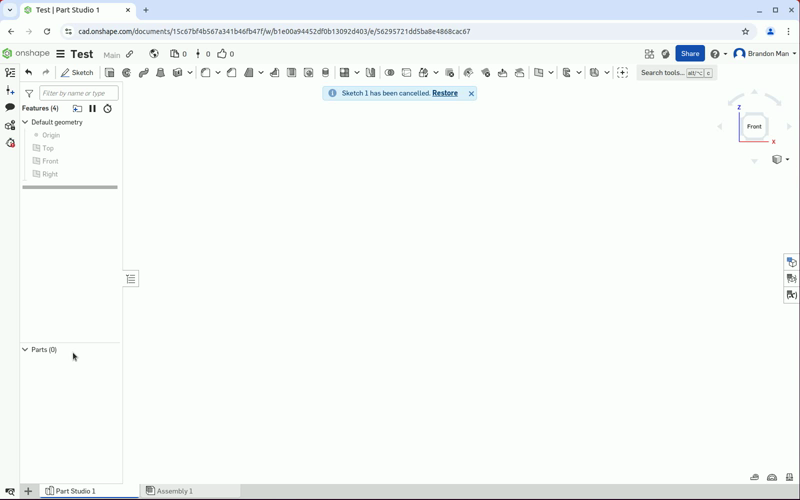
key(shift+s)
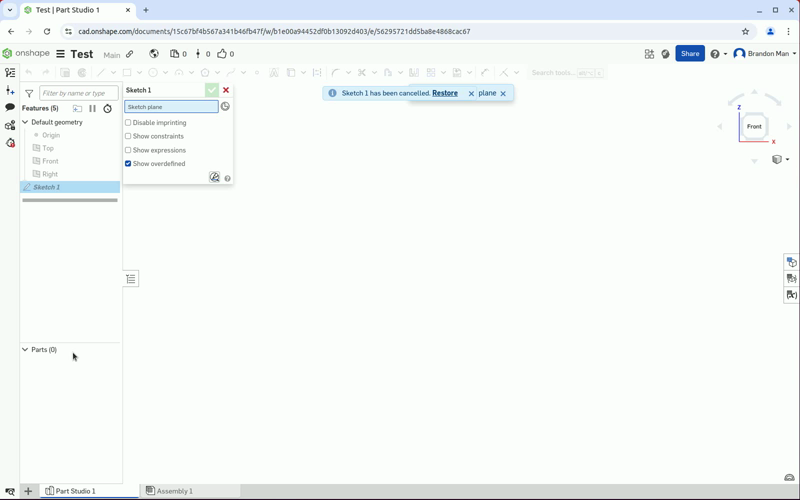
mouse_move(73, 163)
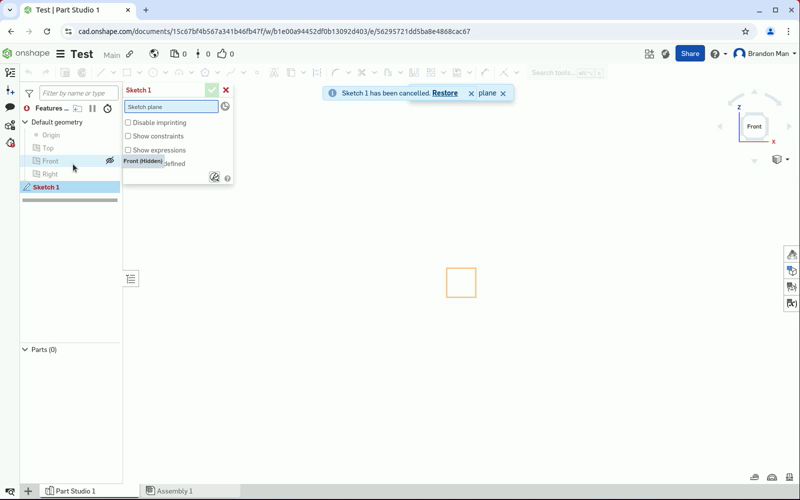
click(73, 163)
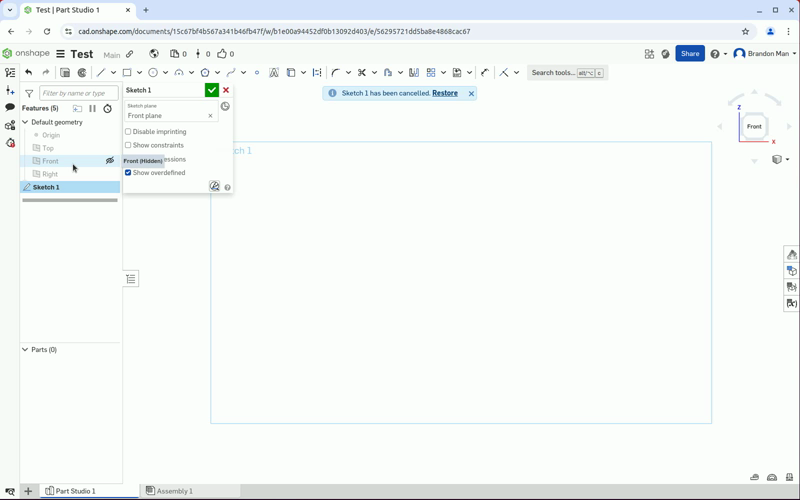
mouse_move(73, 352)
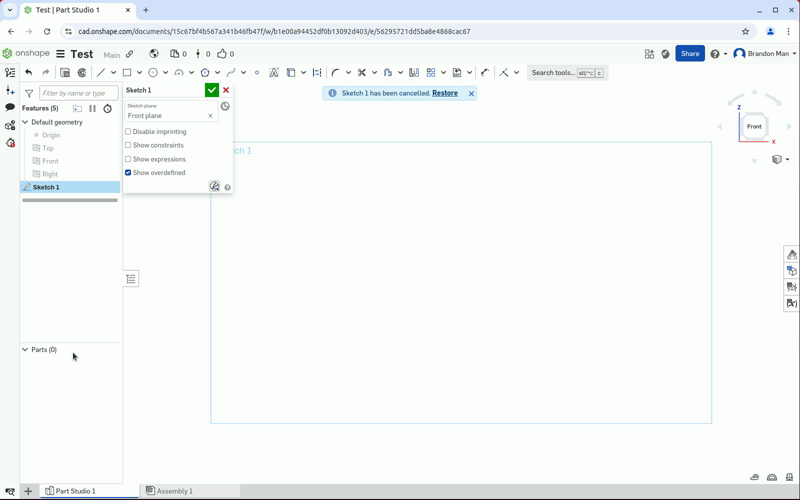
key(y)
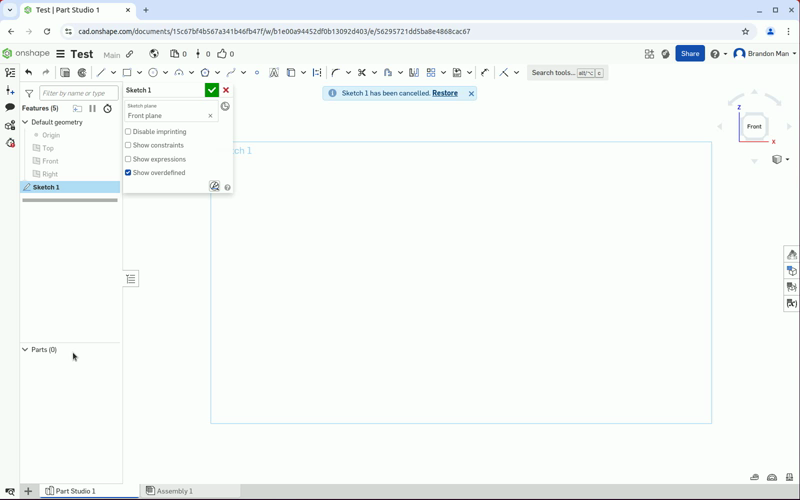
key(c)
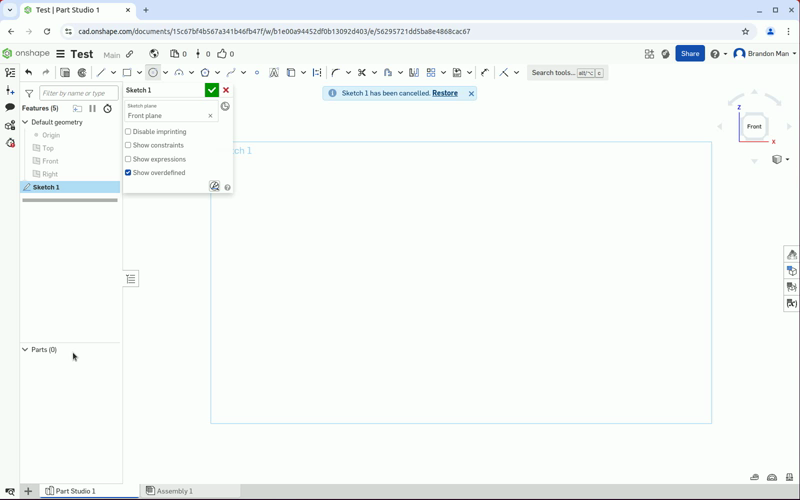
key_down(shift)
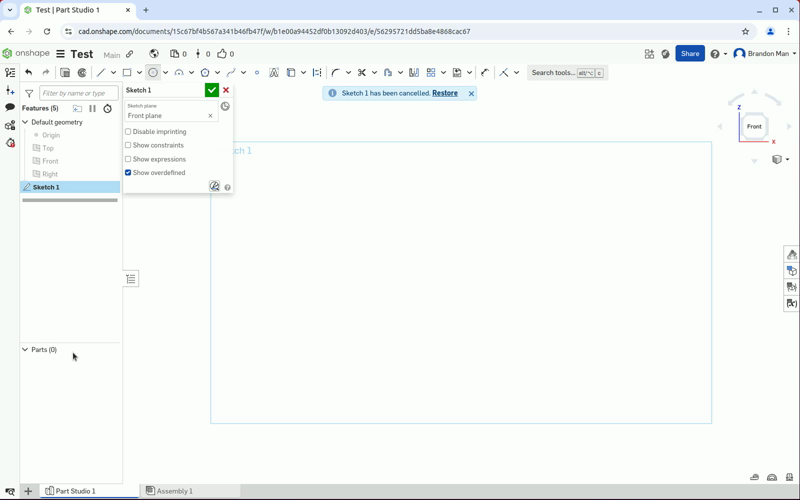
mouse_move(461, 282)
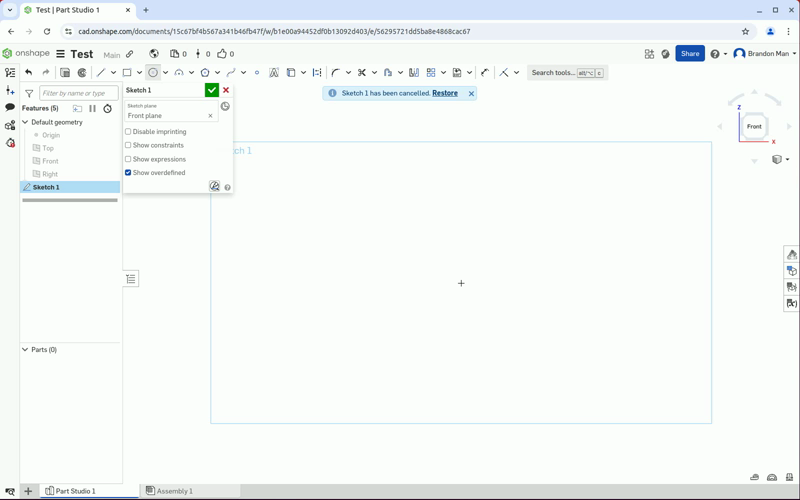
click(461, 282)
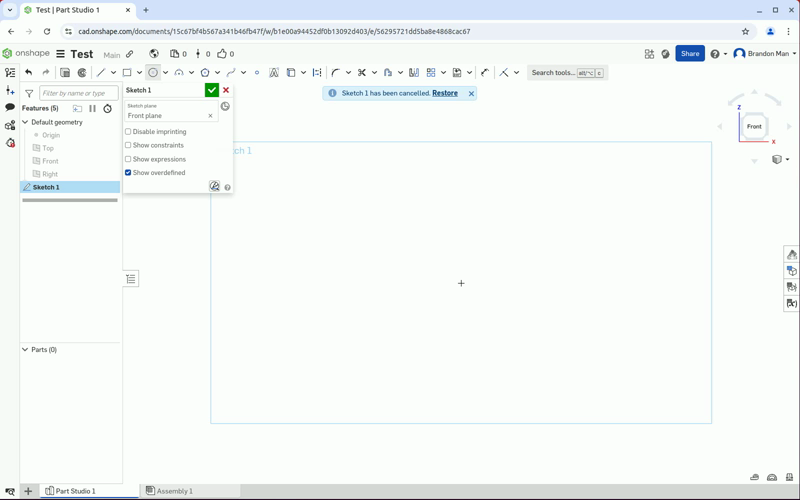
key_up(shift)
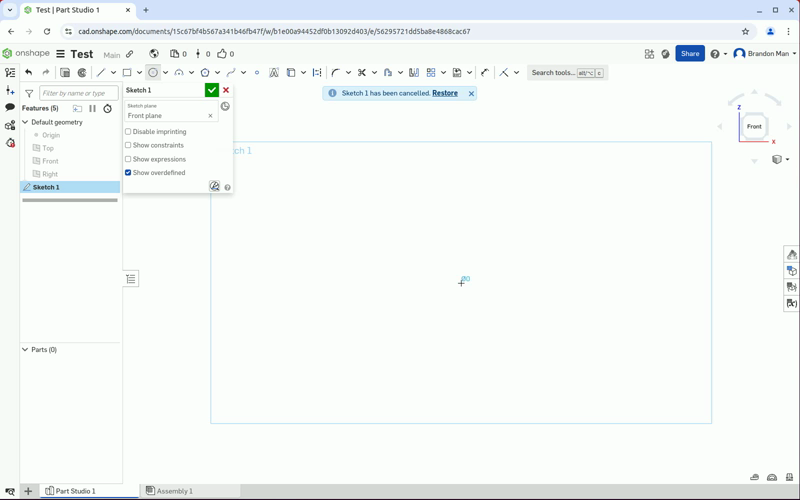
mouse_move(574, 282)
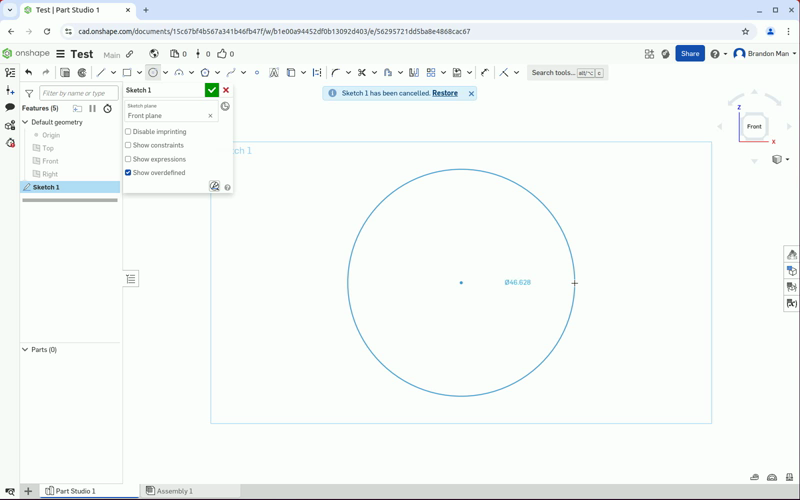
click(574, 282)
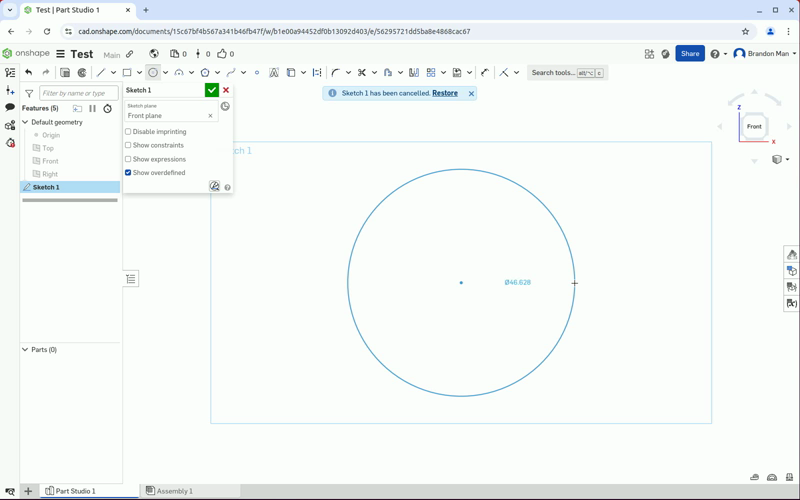
key(esc)
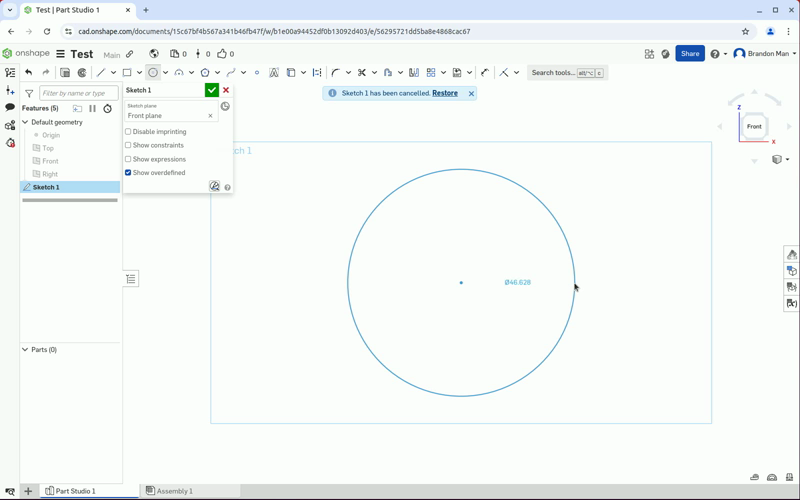
key(c)
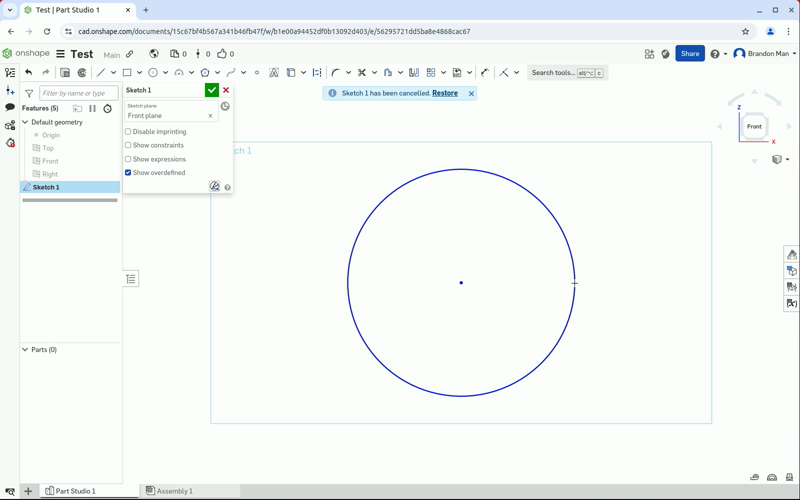
key_down(shift)
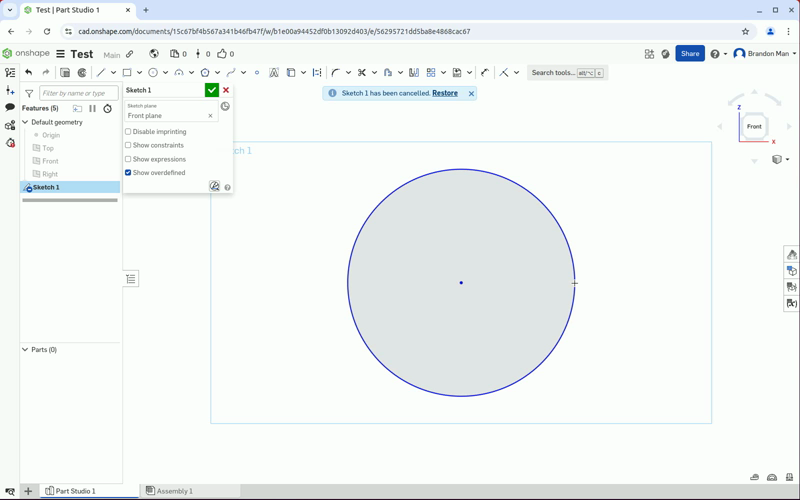
mouse_move(461, 282)
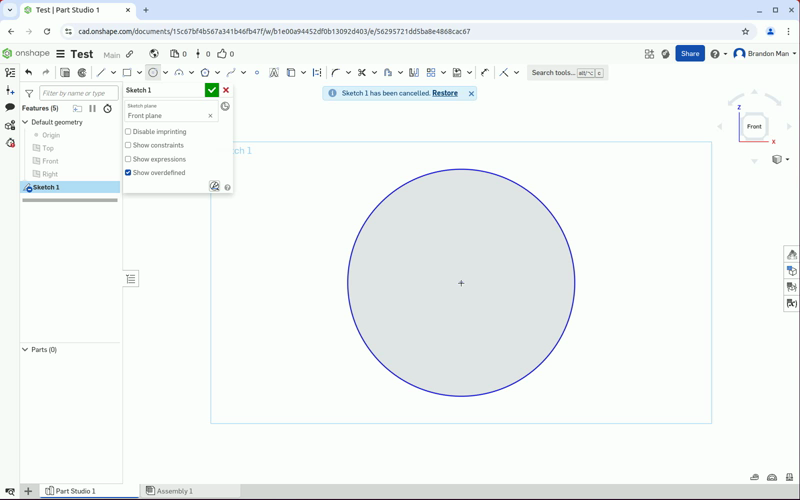
click(461, 282)
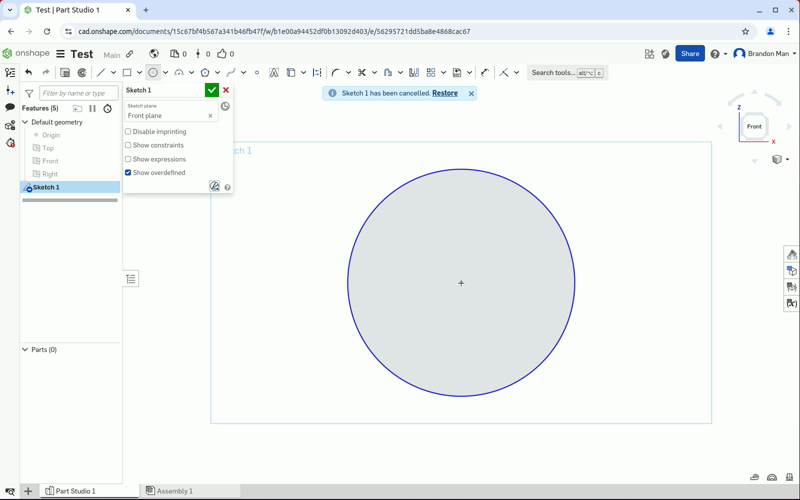
key_up(shift)
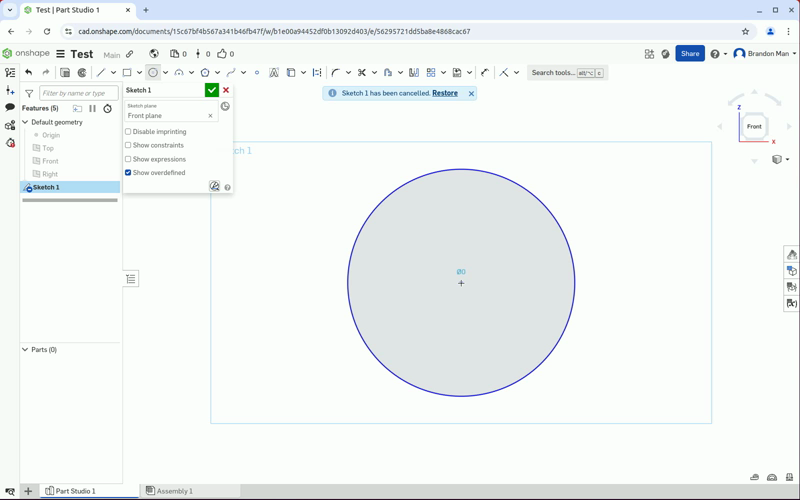
mouse_move(558, 282)
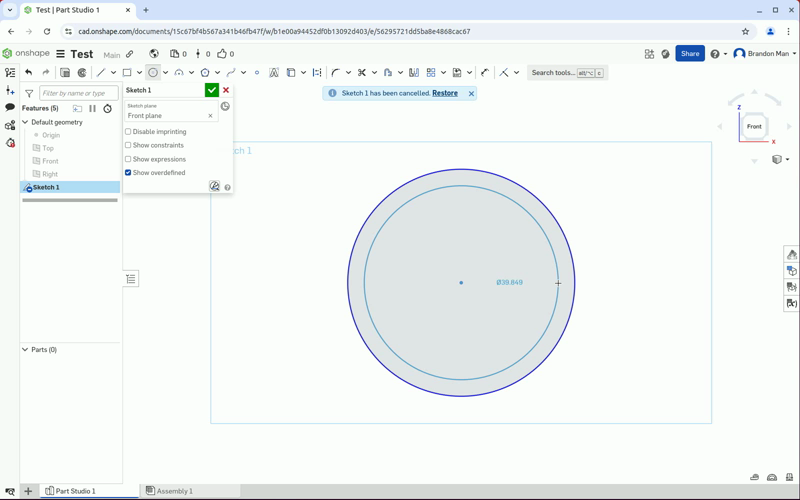
click(558, 282)
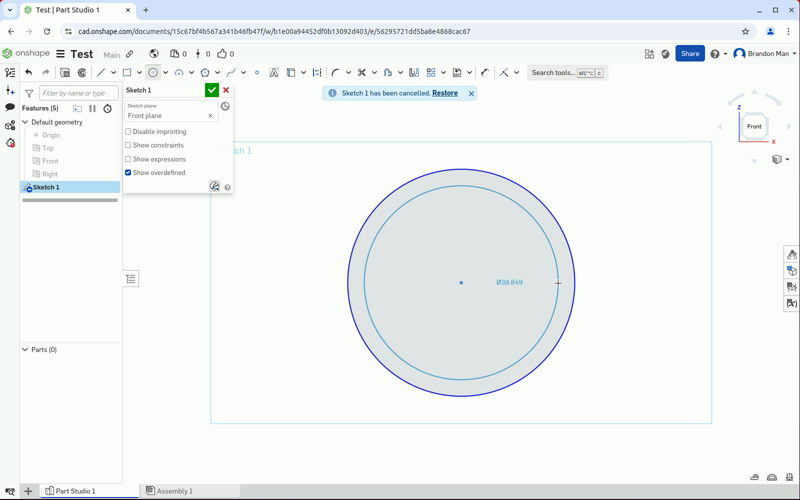
key(esc)
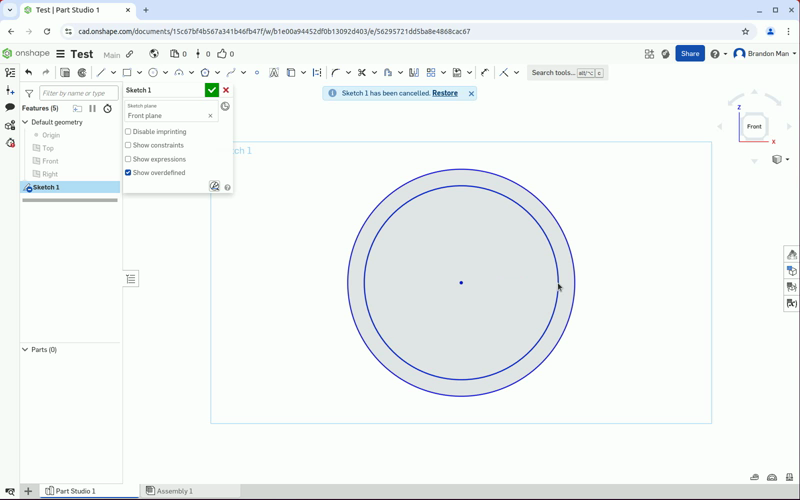
mouse_move(555, 327)
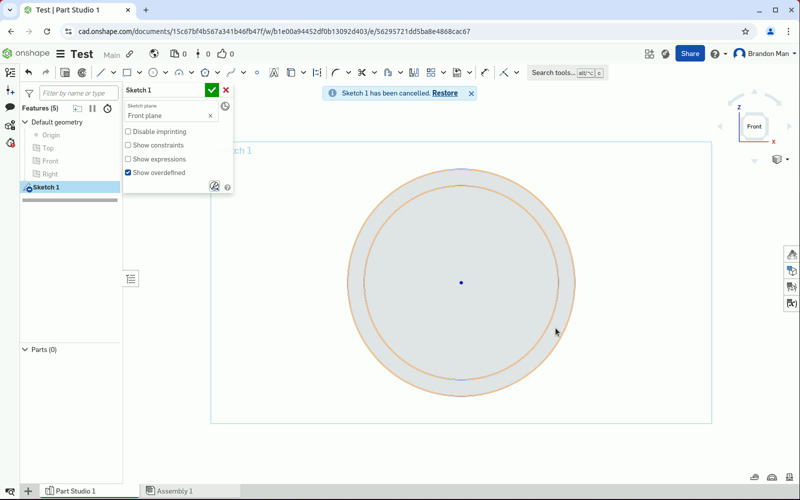
click(555, 327)
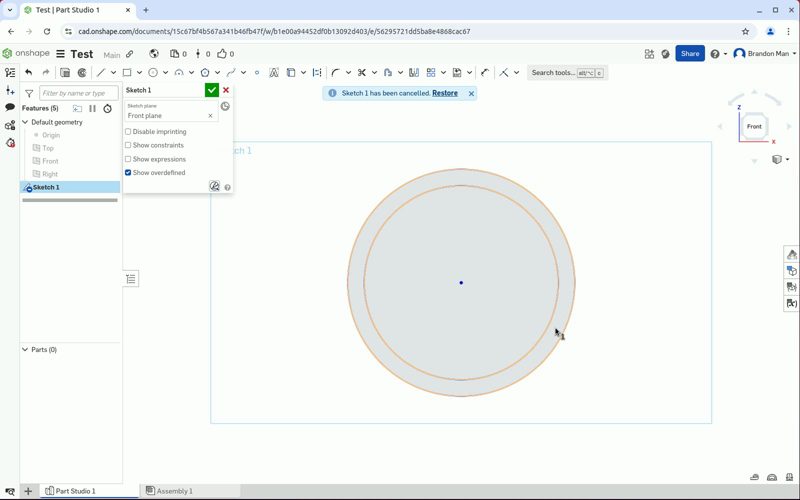
mouse_move(73, 352)
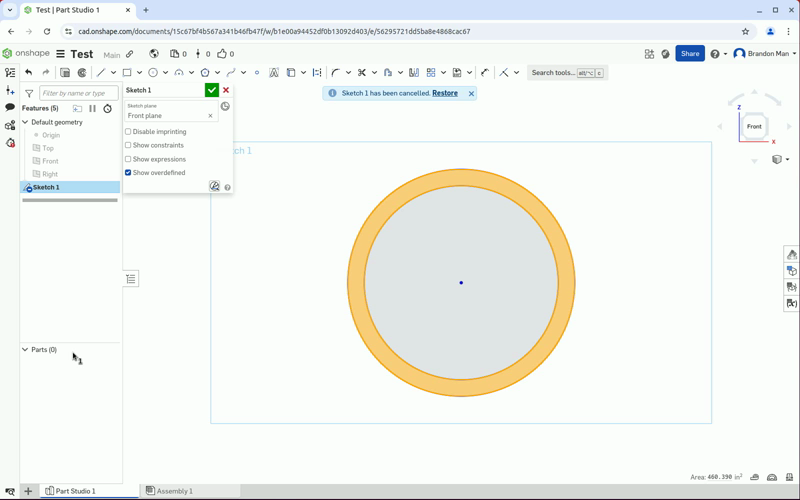
key(shift+y)
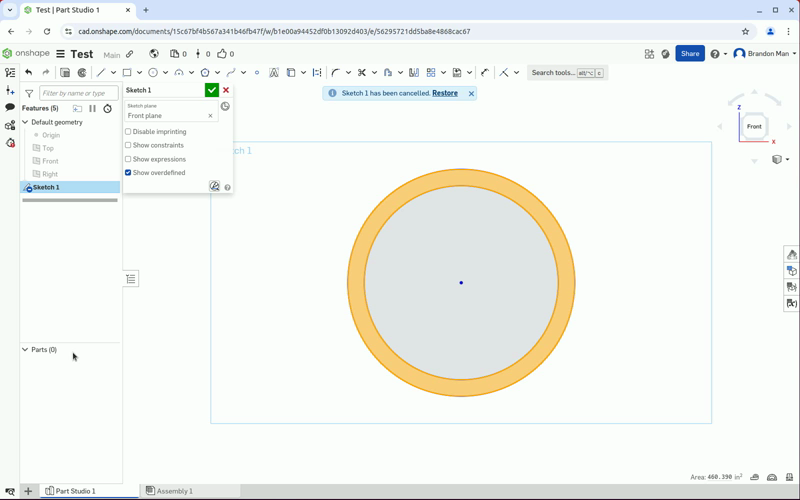
key(shift+e)
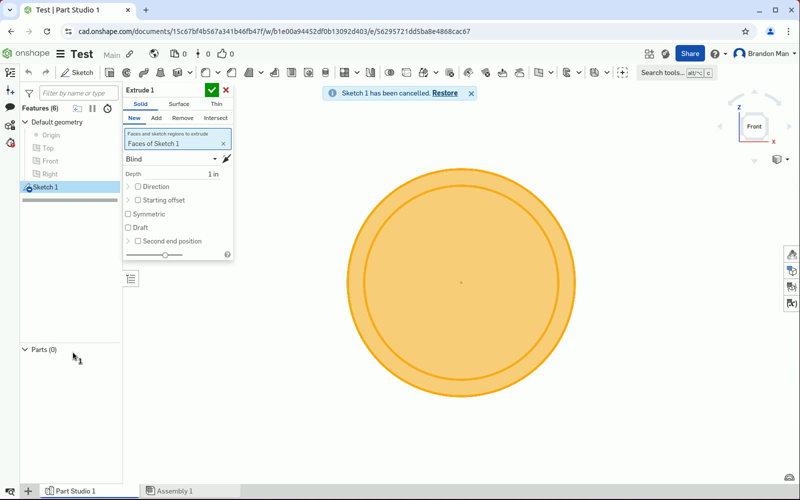
mouse_move(143, 106)
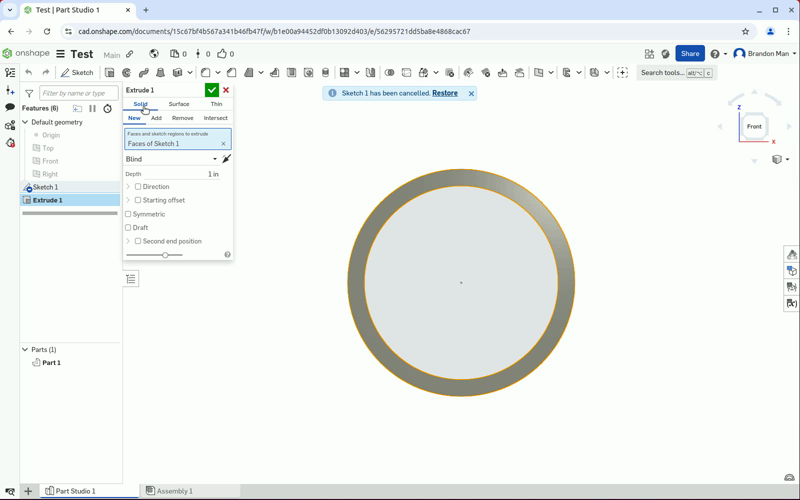
click(143, 106)
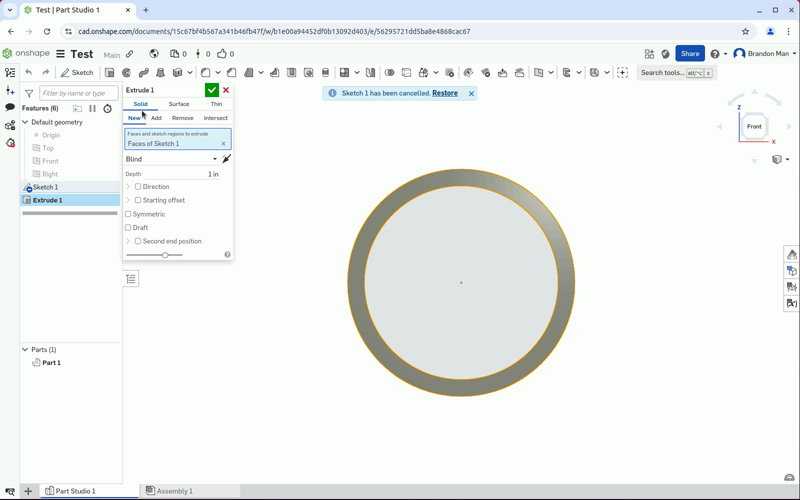
mouse_move(137, 120)
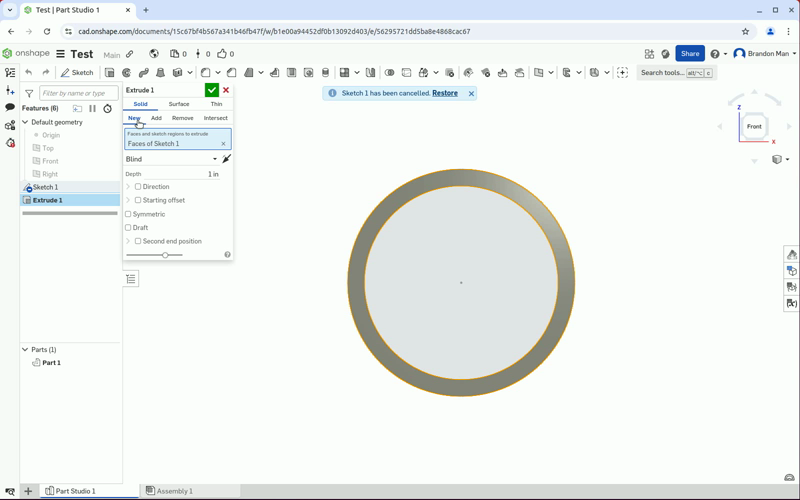
click(137, 120)
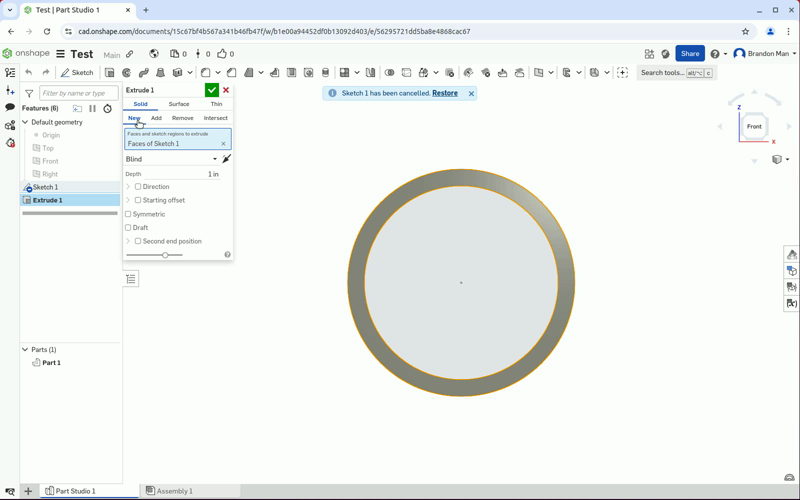
key(tab, 4)
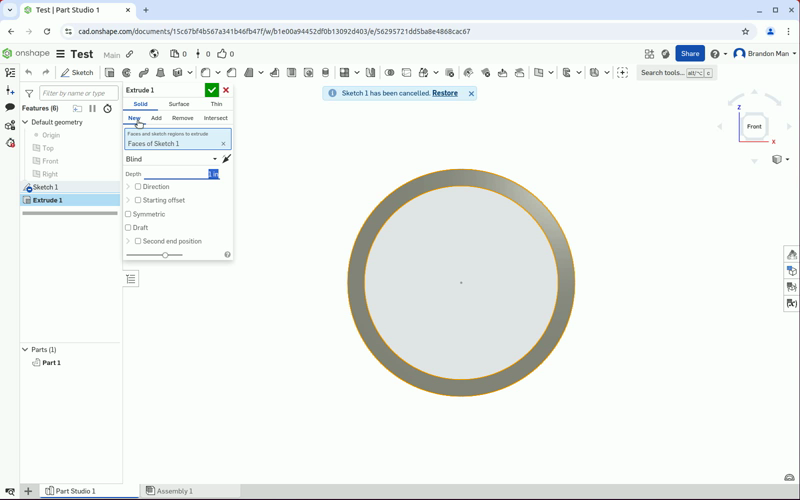
text(9.869)
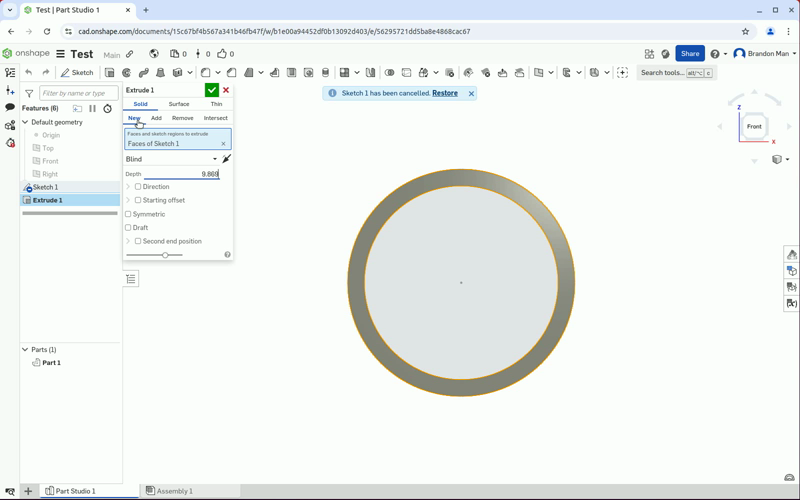
key(enter)
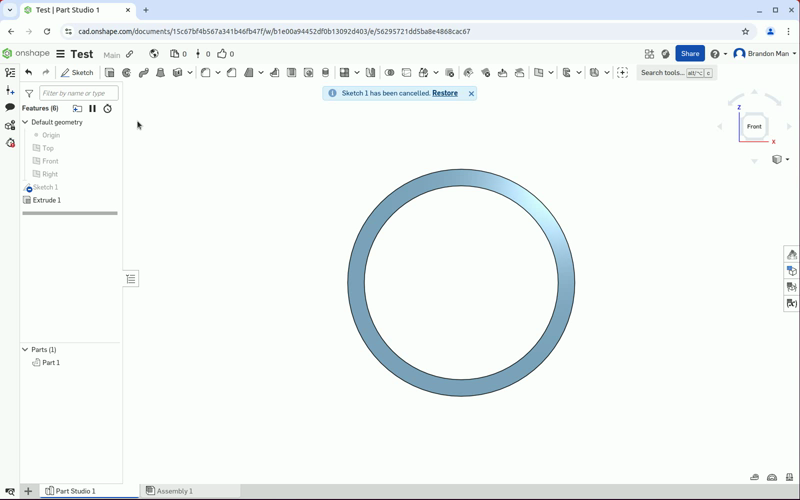
key(shift+h)
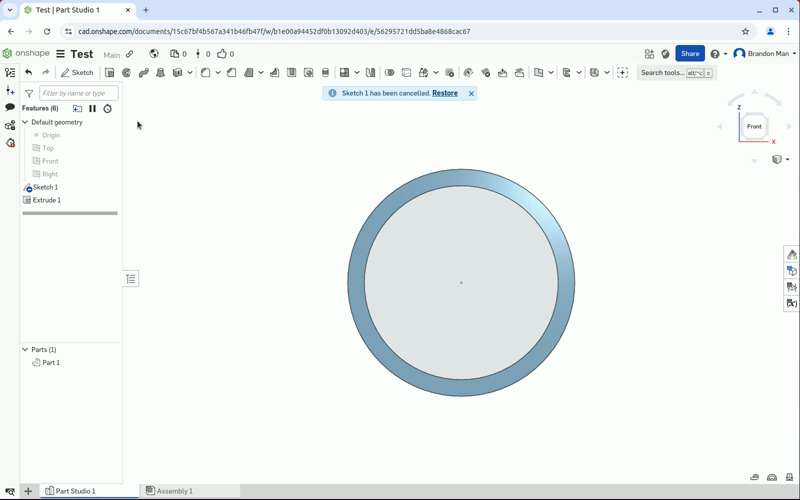
key(shift+h)
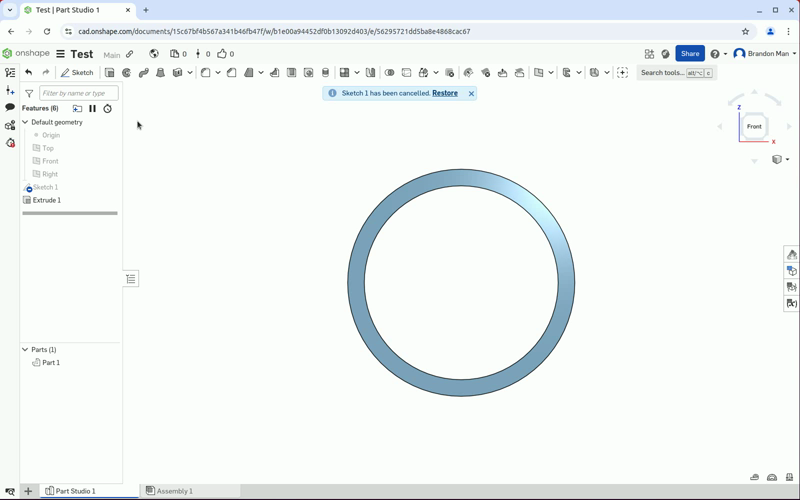
mouse_move(73, 189)
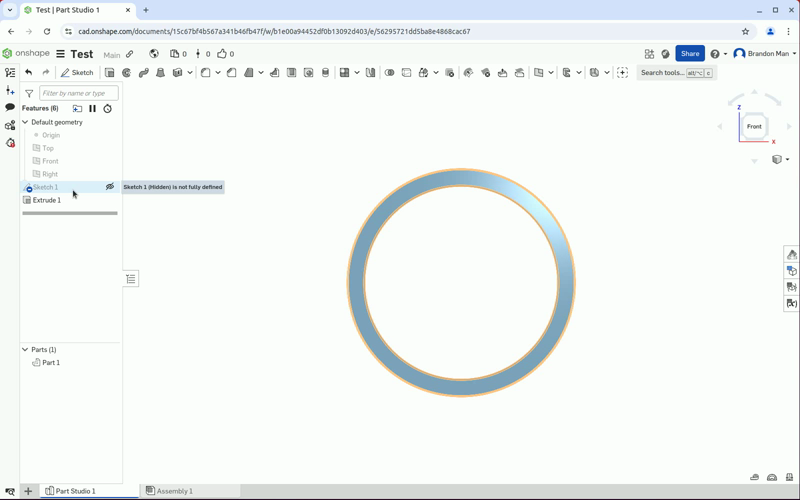
click(73, 189)
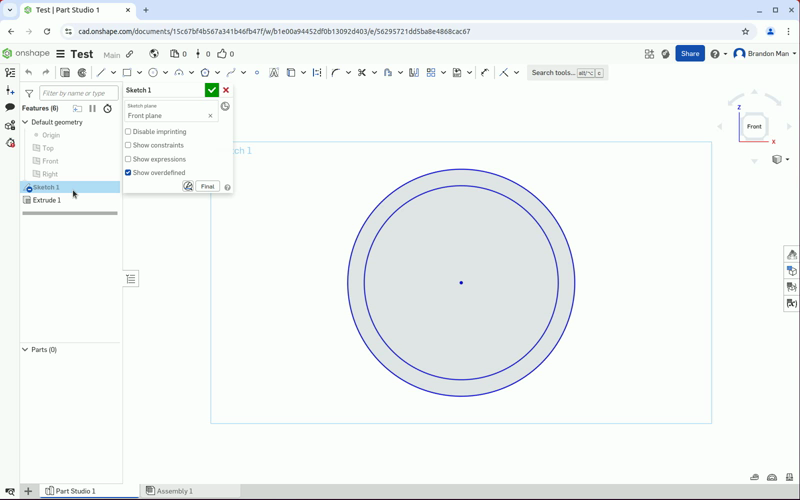
mouse_move(229, 92)
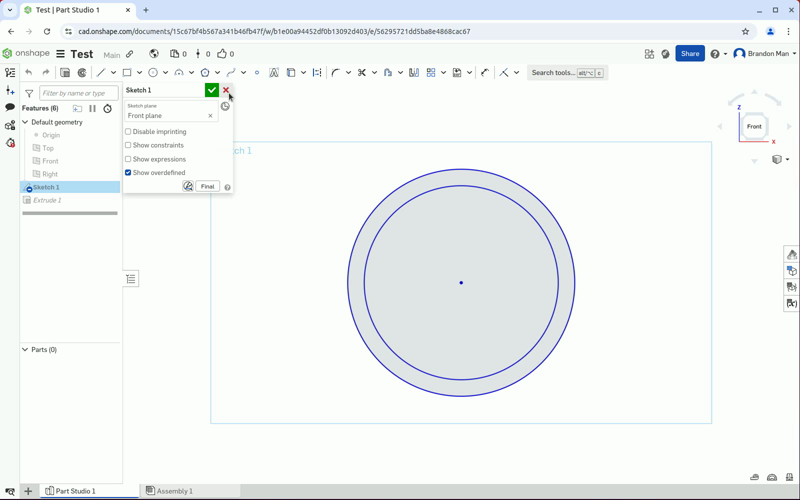
click(229, 92)
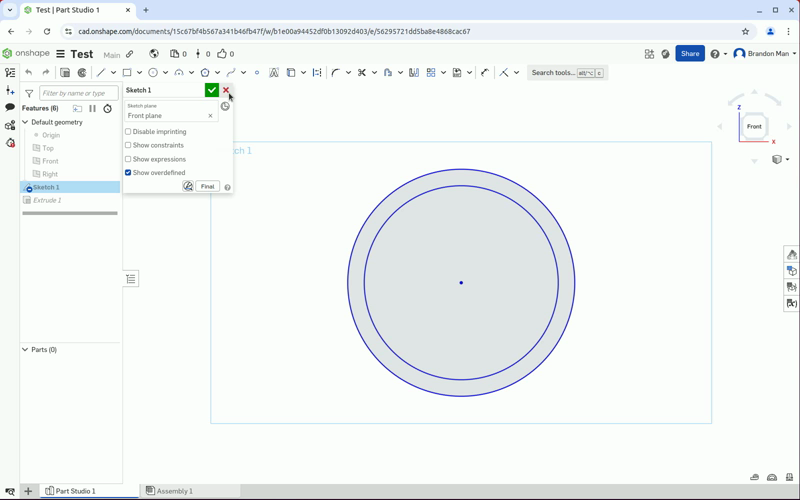
key(shift+s)
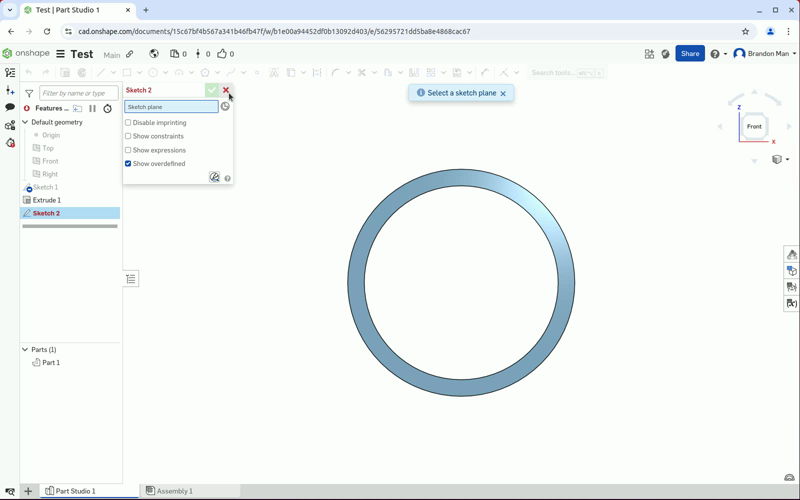
mouse_move(73, 163)
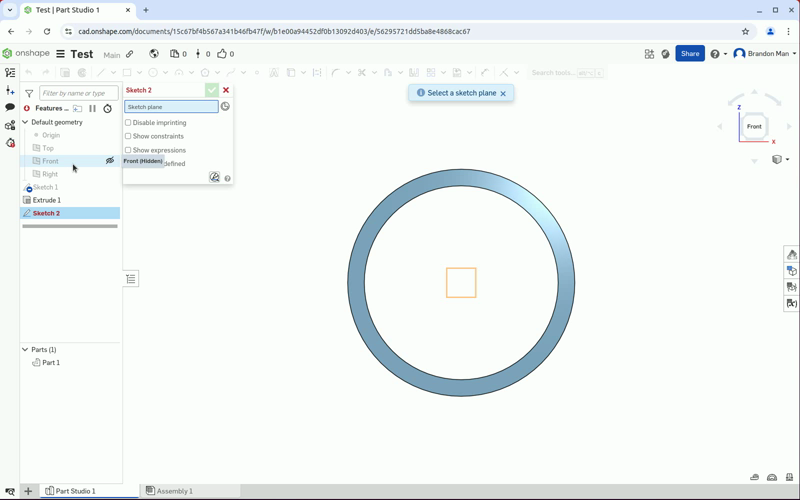
click(73, 163)
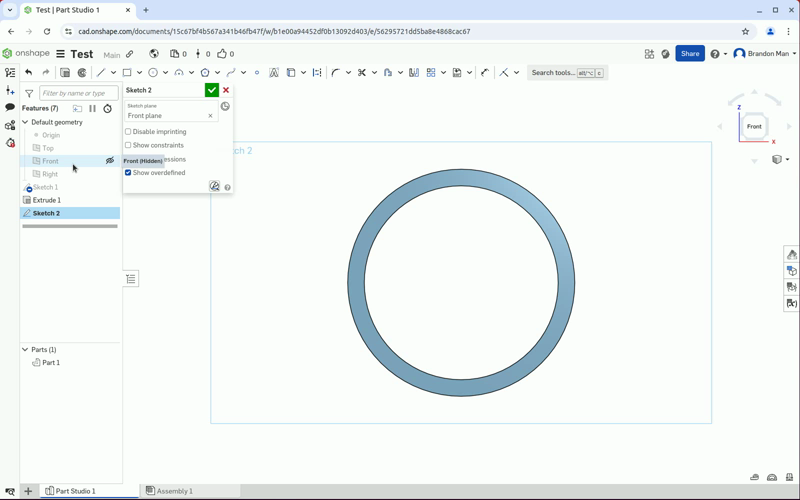
mouse_move(73, 352)
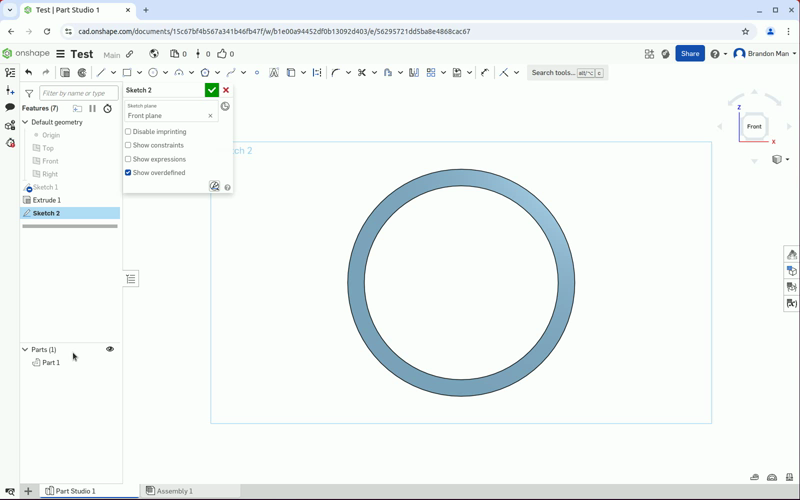
key(y)
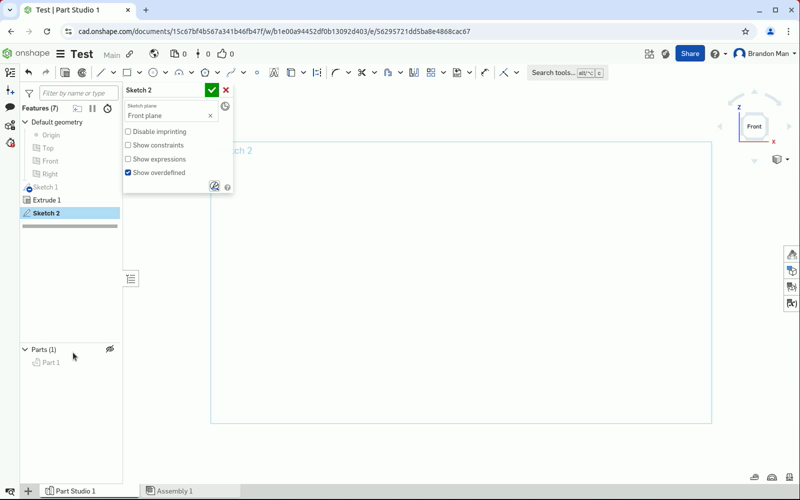
key(c)
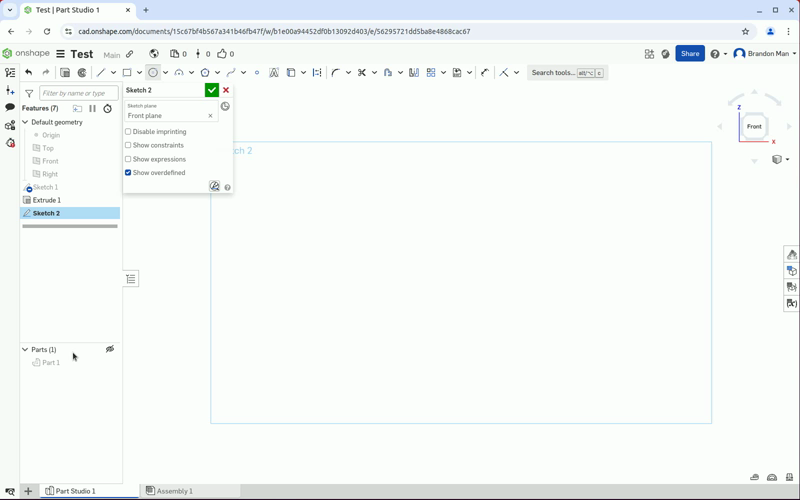
key_down(shift)
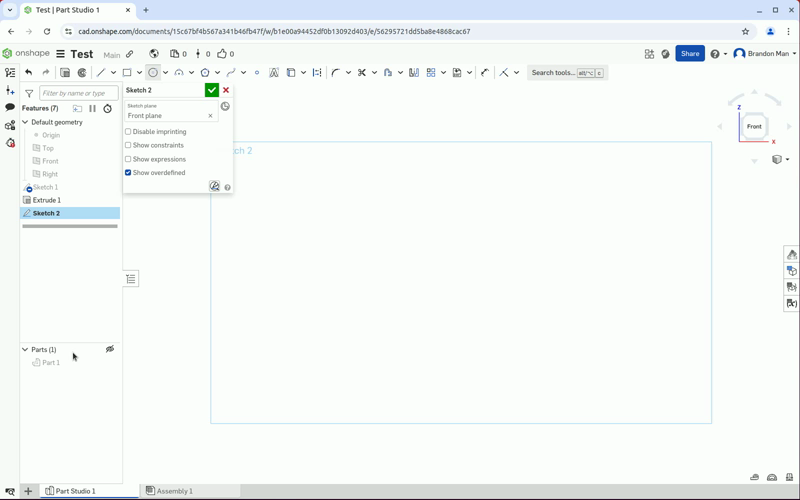
mouse_move(461, 282)
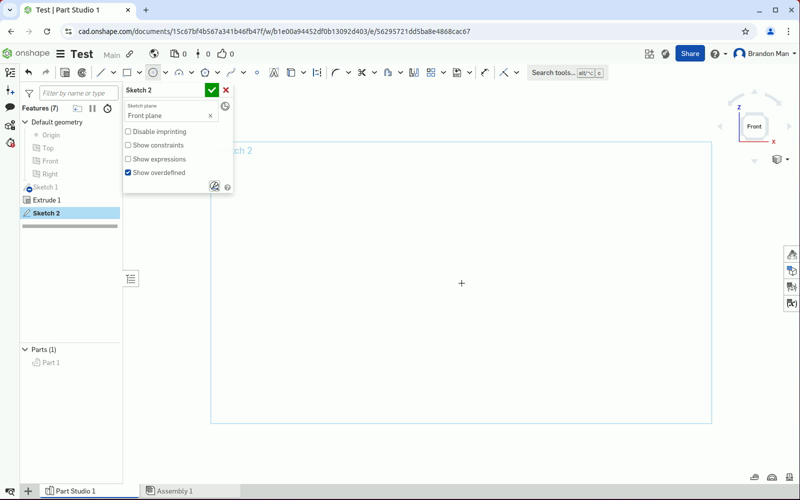
click(461, 282)
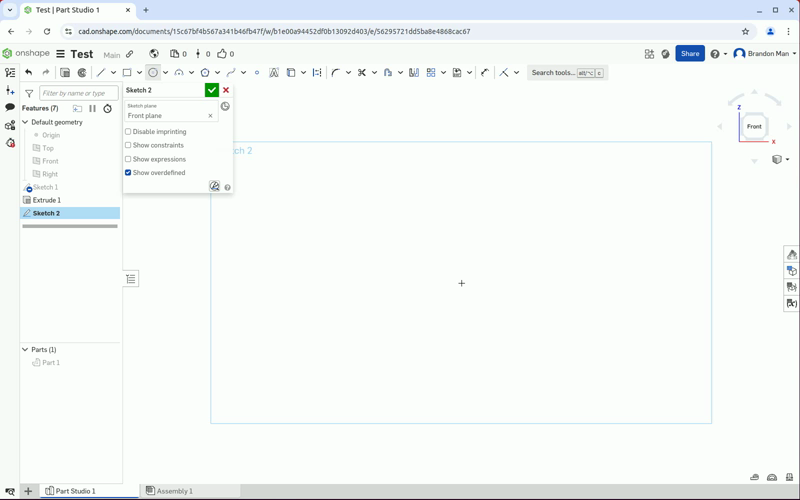
key_up(shift)
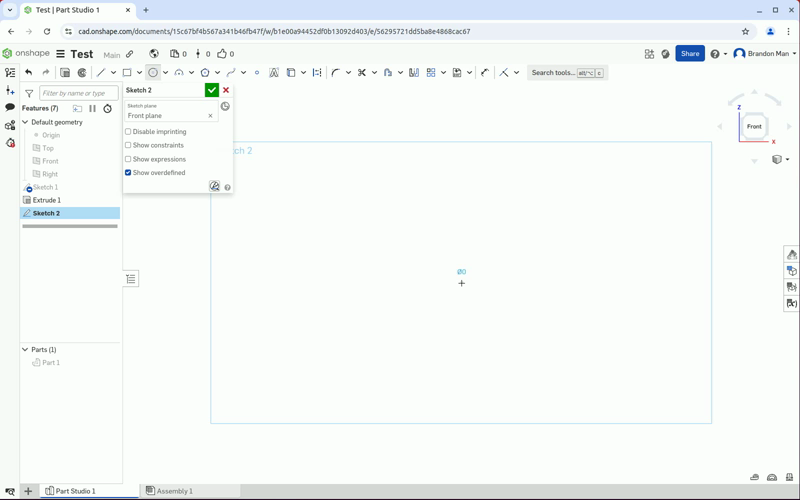
mouse_move(559, 282)
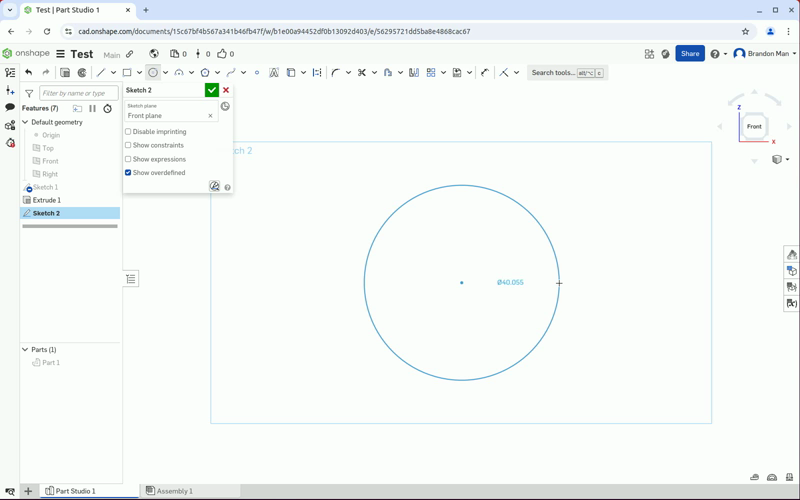
click(559, 282)
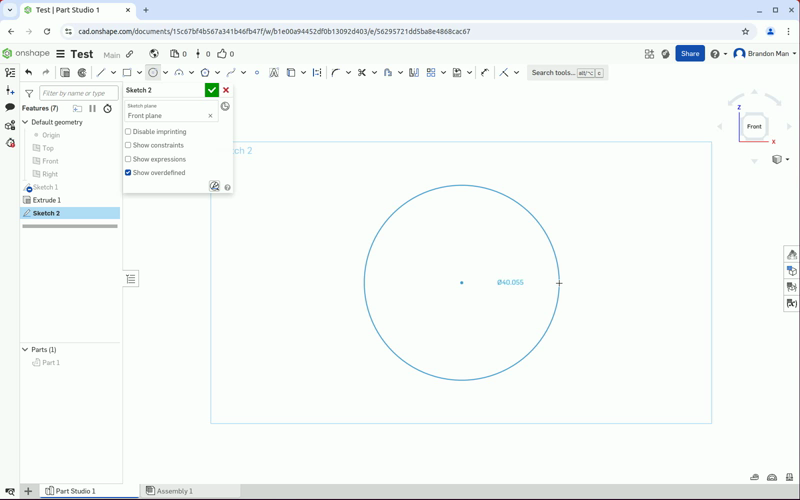
key(esc)
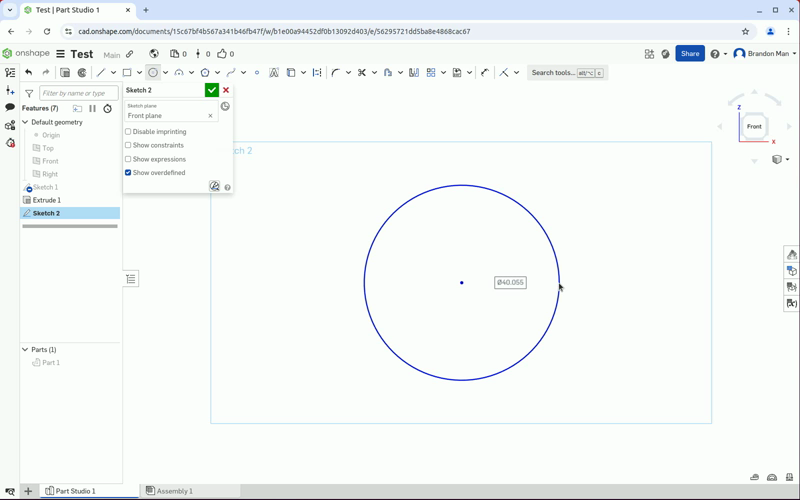
key(c)
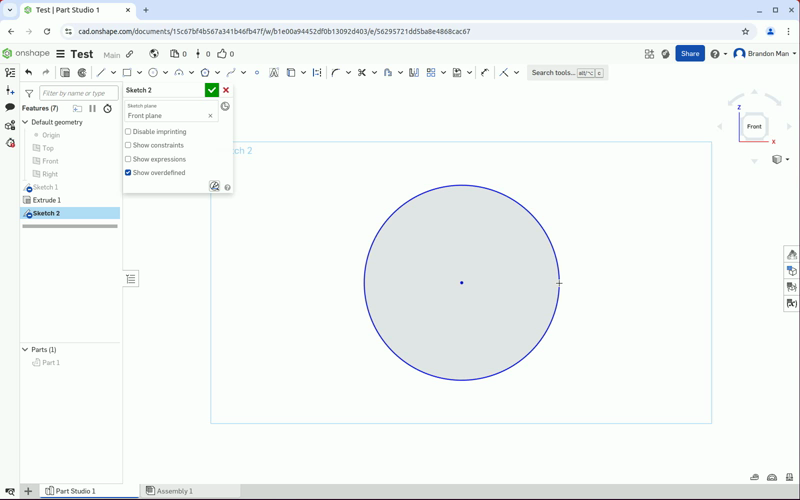
key_down(shift)
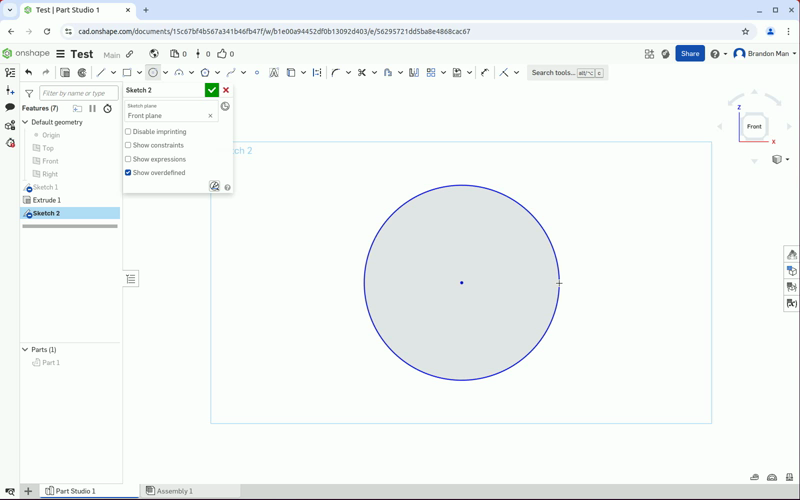
mouse_move(401, 282)
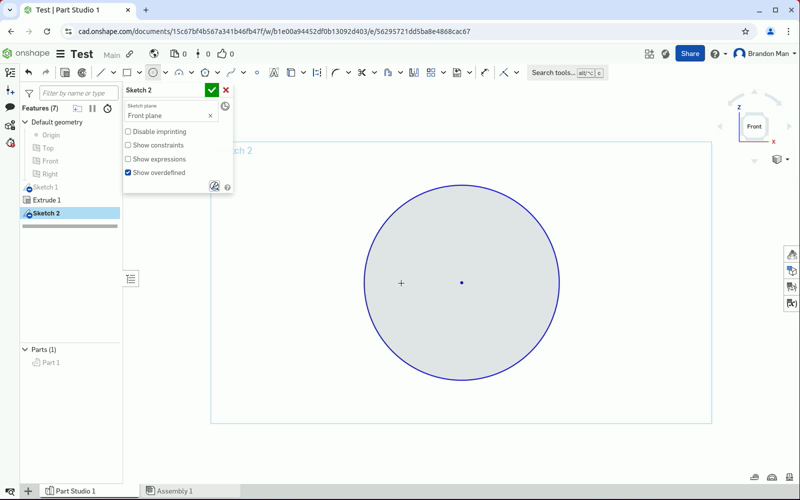
click(401, 282)
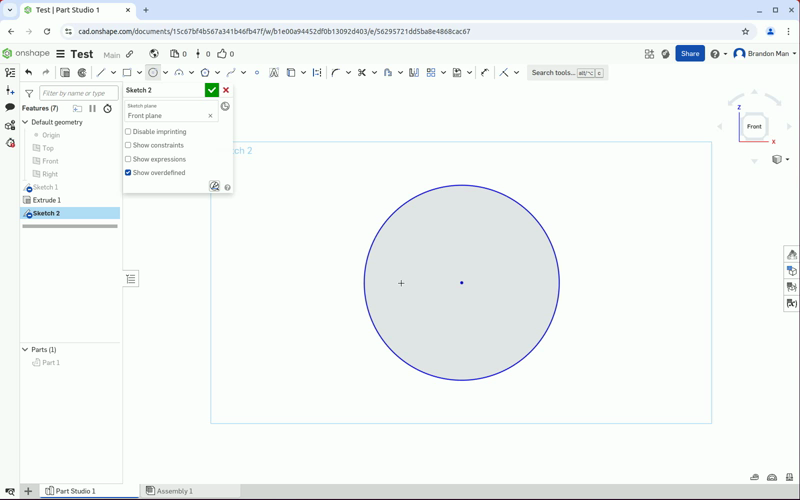
key_up(shift)
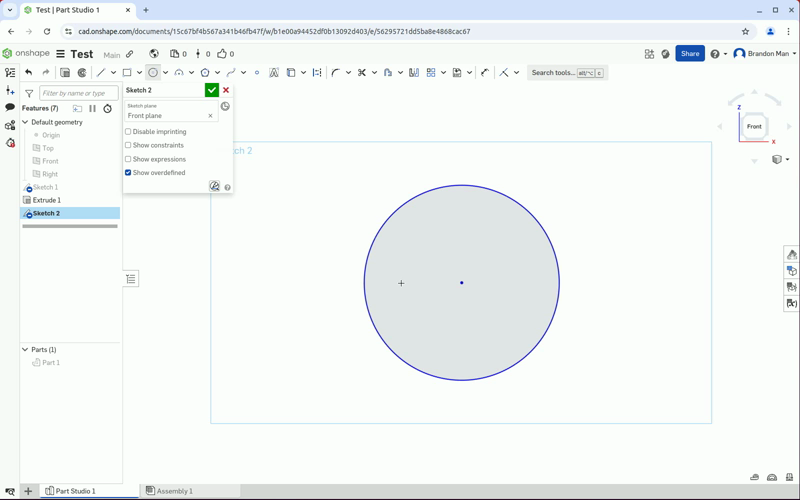
mouse_move(427, 282)
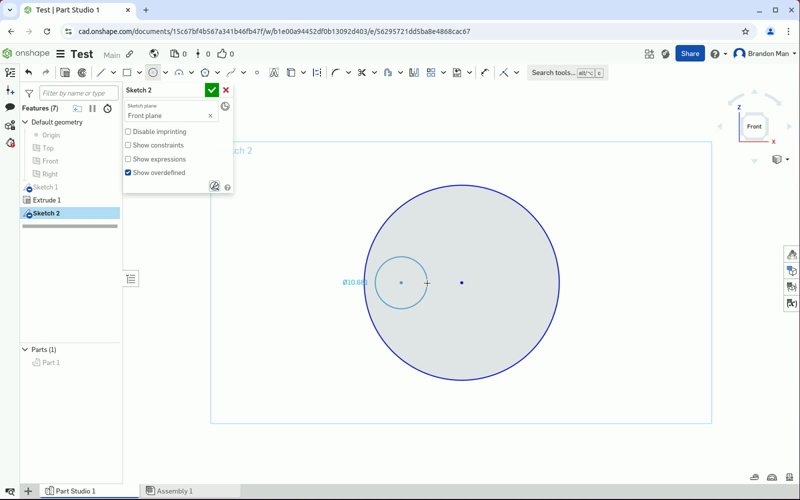
click(427, 282)
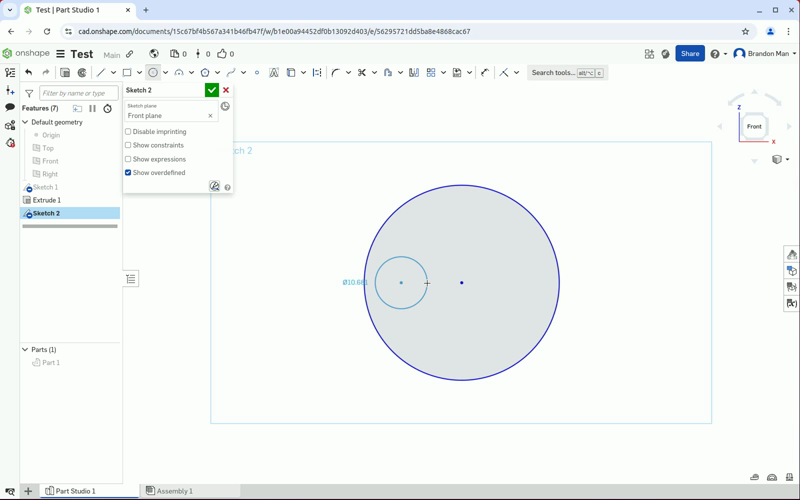
key(esc)
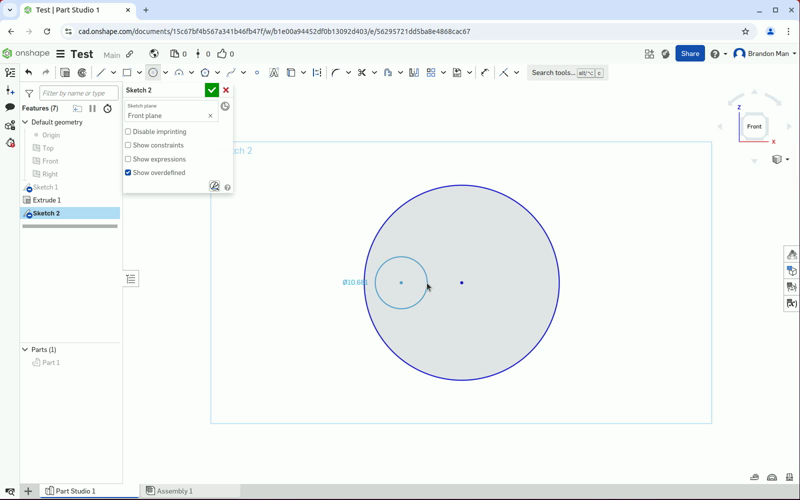
key(c)
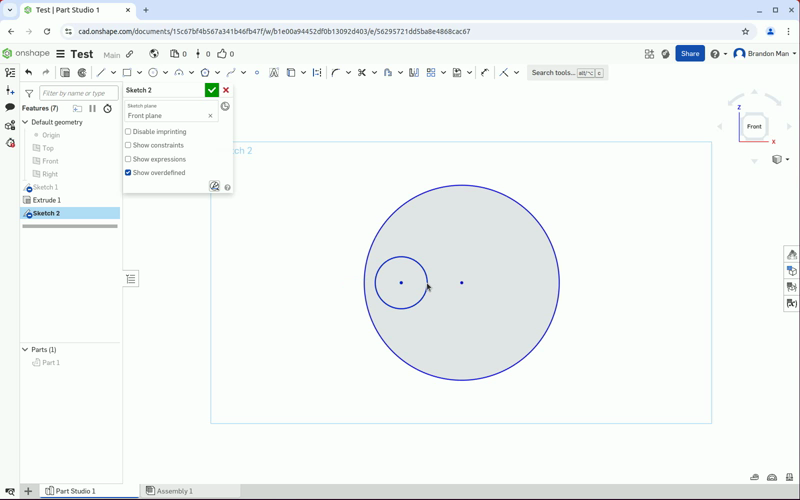
key_down(shift)
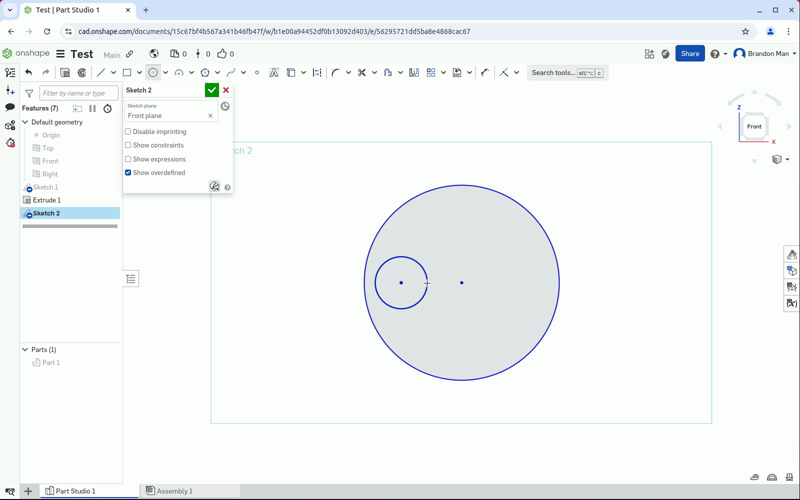
mouse_move(461, 282)
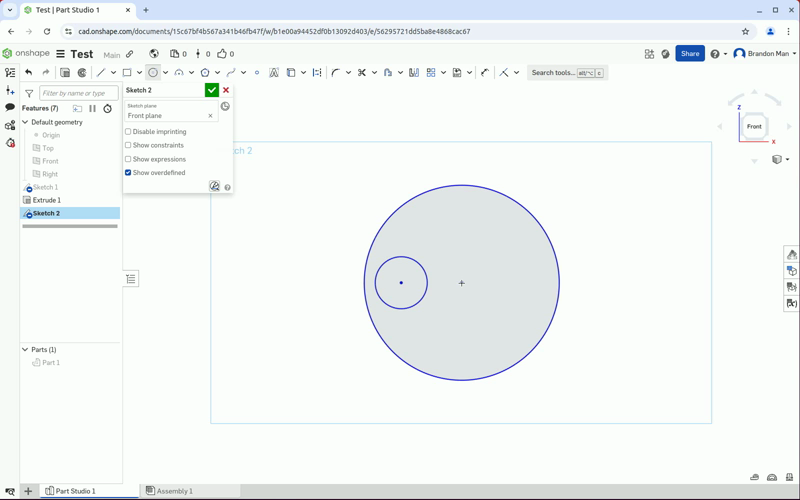
click(461, 282)
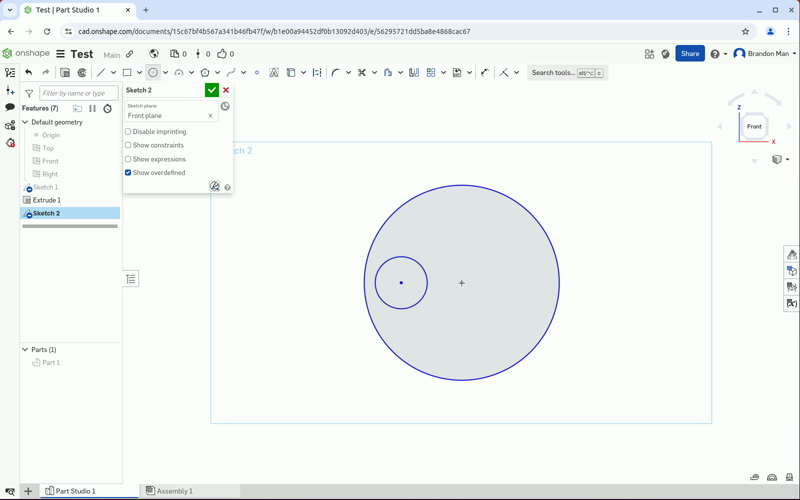
key_up(shift)
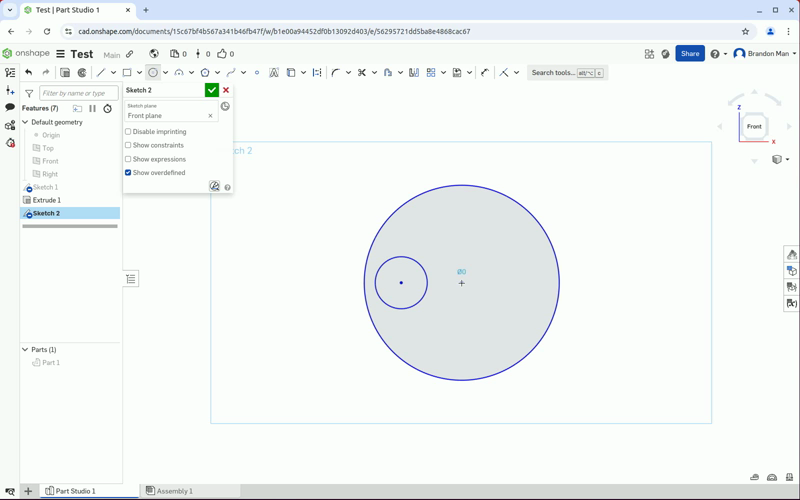
mouse_move(494, 282)
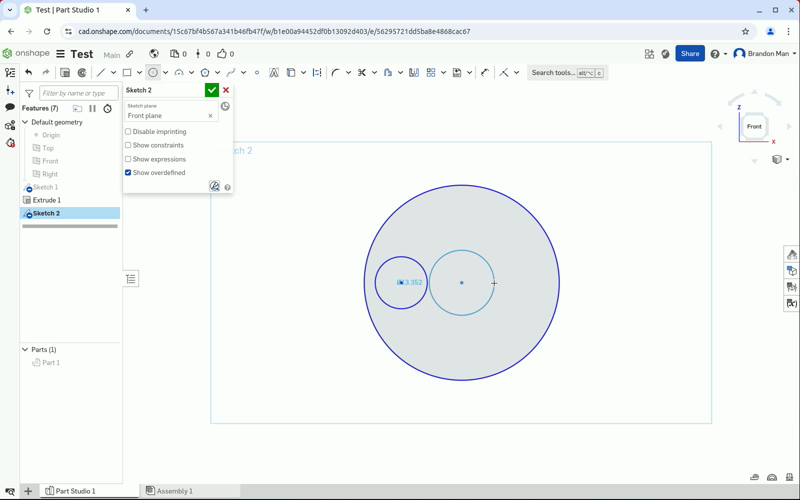
click(494, 282)
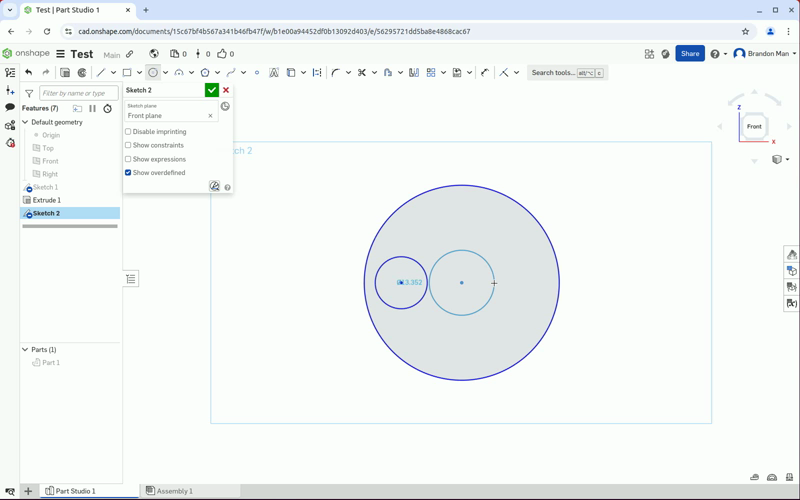
key(esc)
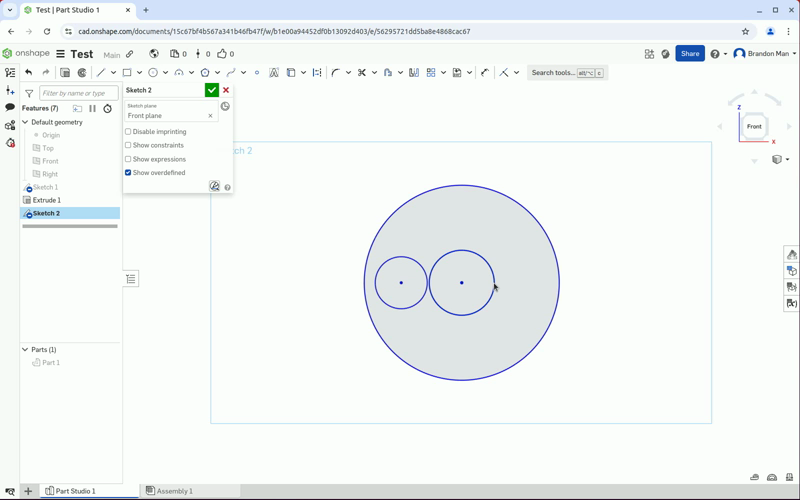
key(c)
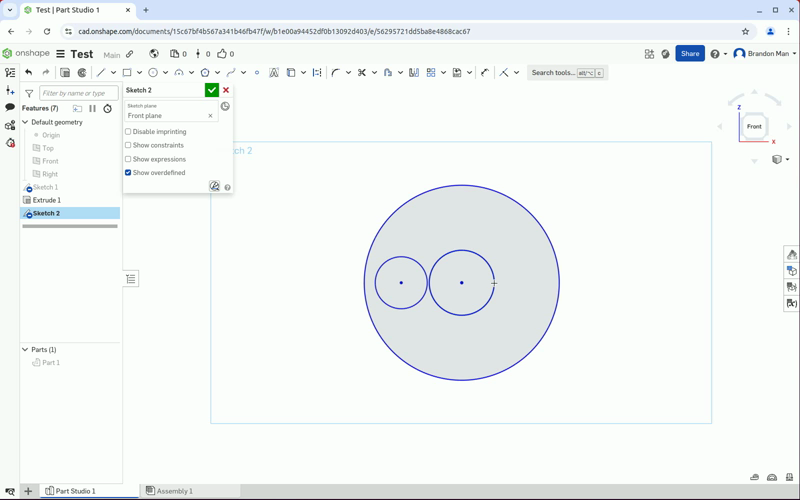
key_down(shift)
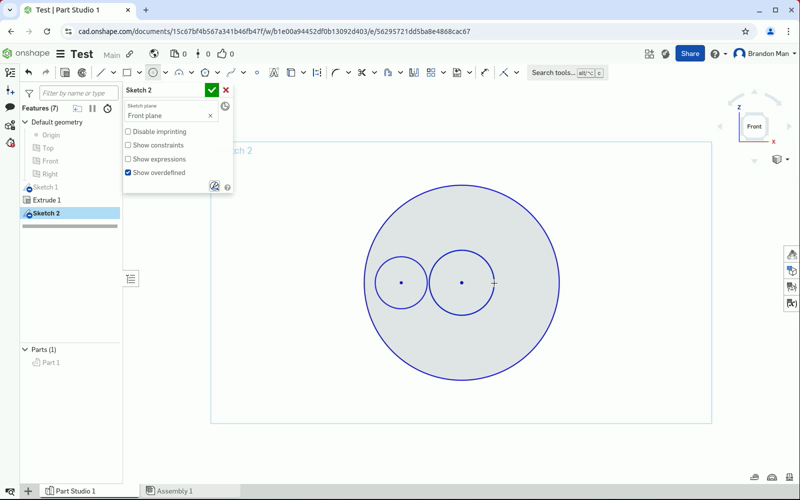
mouse_move(461, 341)
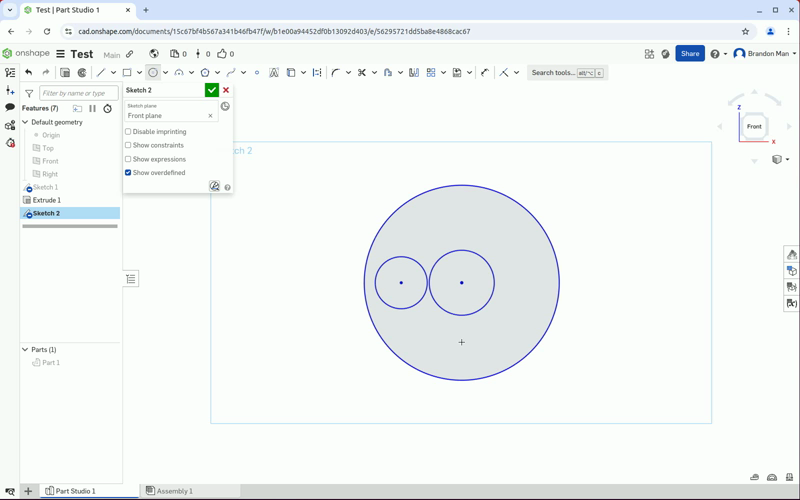
click(461, 341)
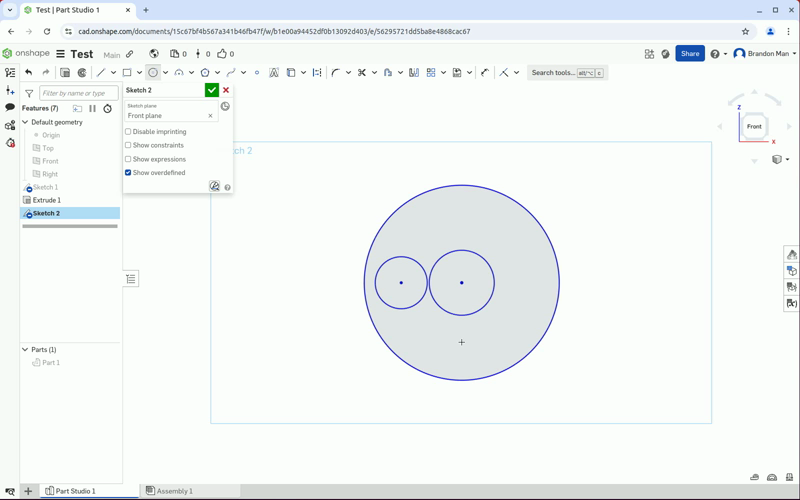
key_up(shift)
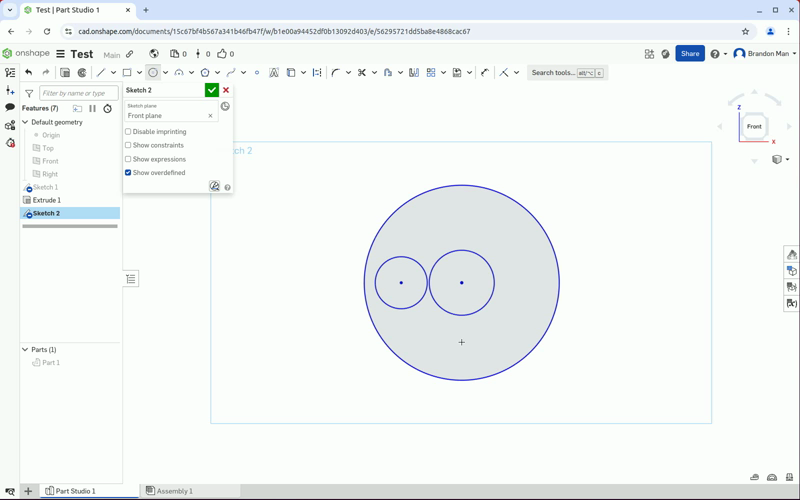
mouse_move(488, 341)
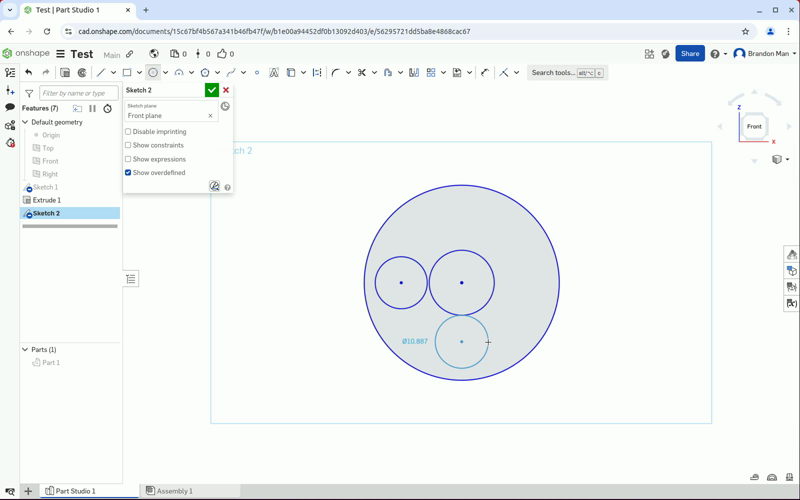
click(488, 341)
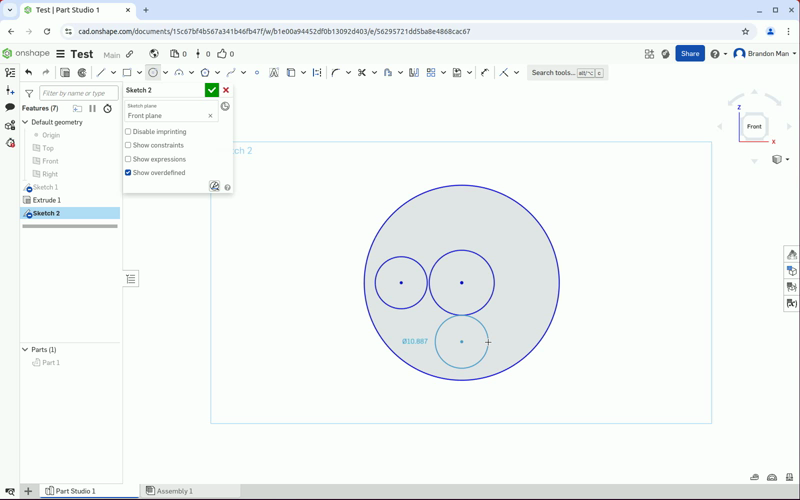
key(esc)
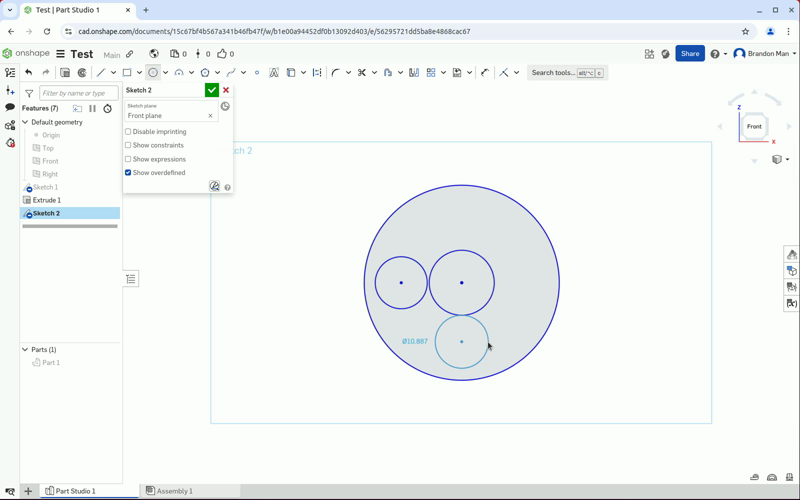
key(c)
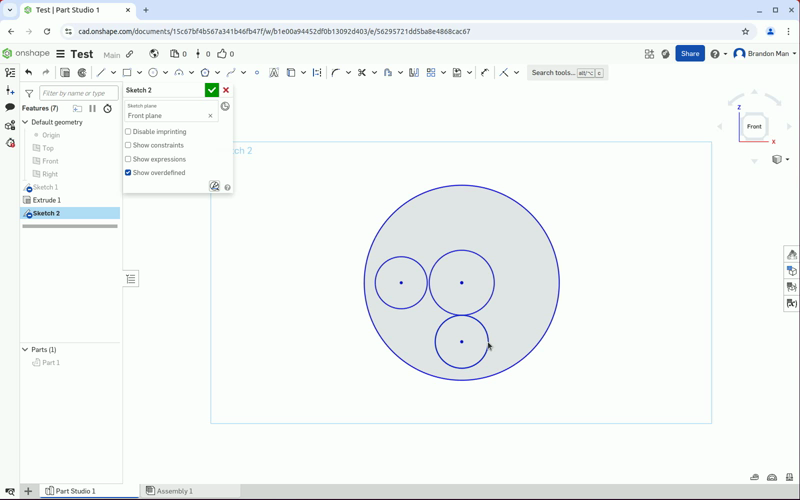
key_down(shift)
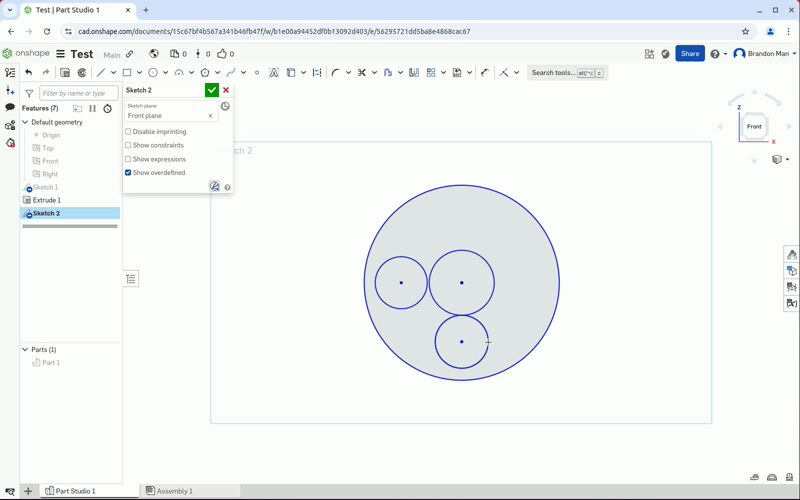
mouse_move(461, 224)
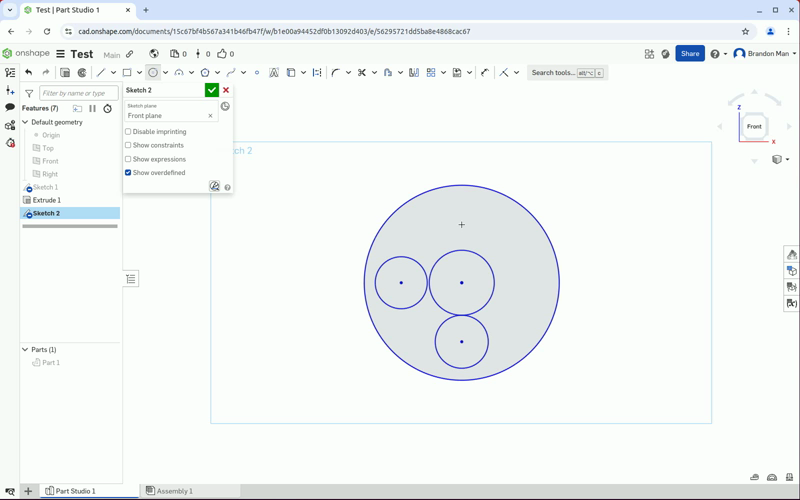
click(461, 224)
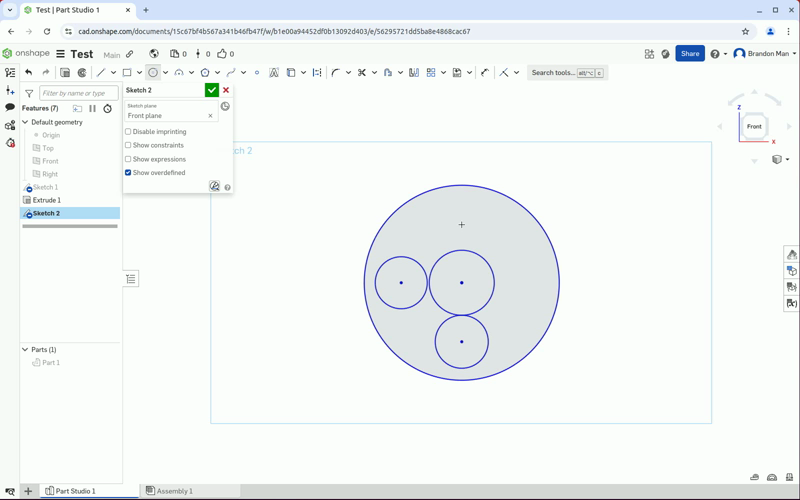
key_up(shift)
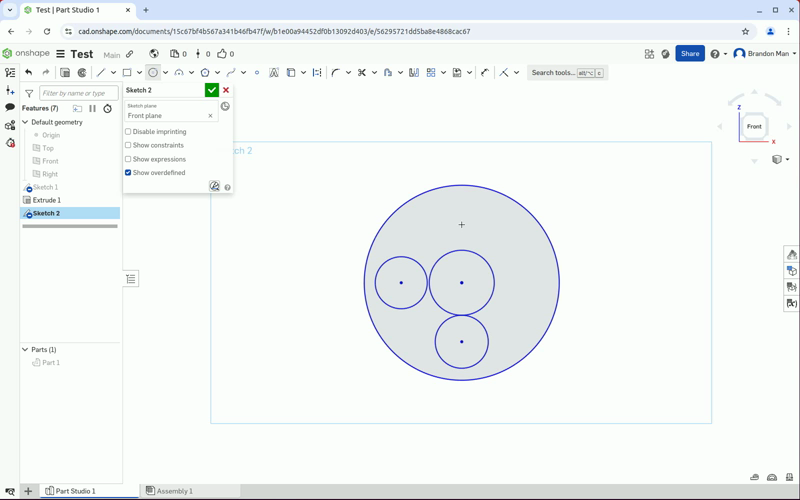
mouse_move(488, 224)
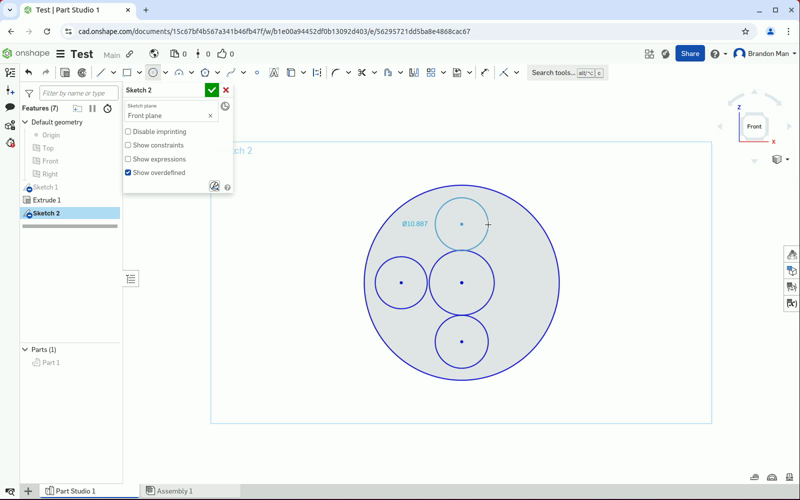
click(488, 224)
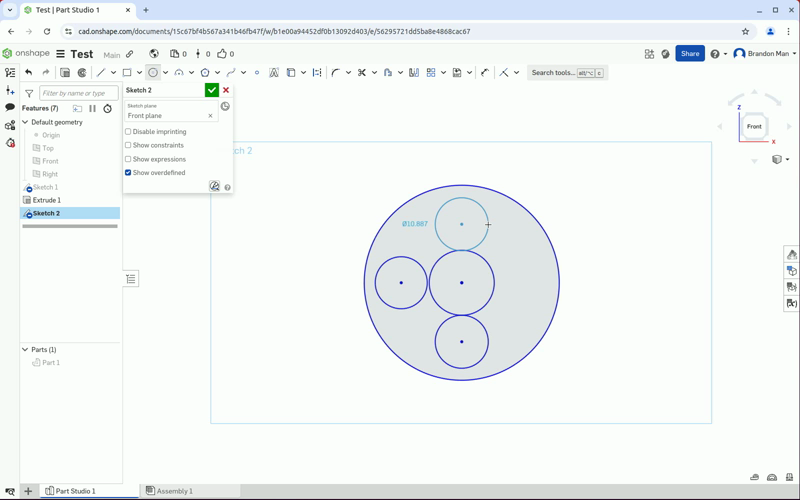
key(esc)
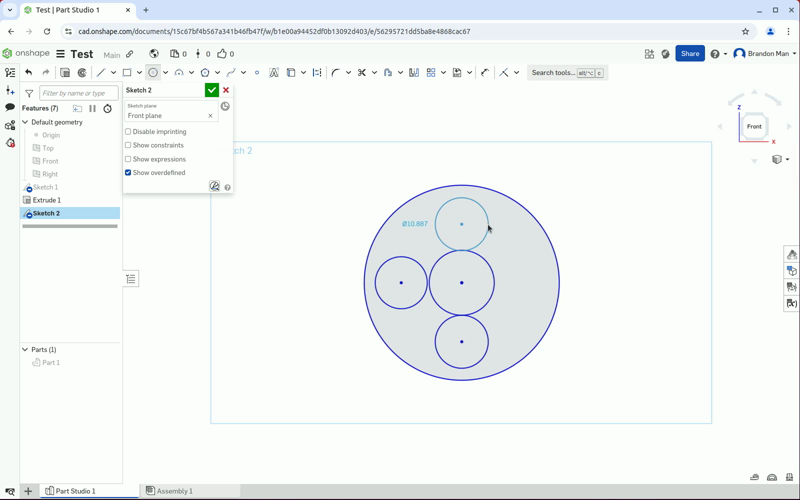
key(c)
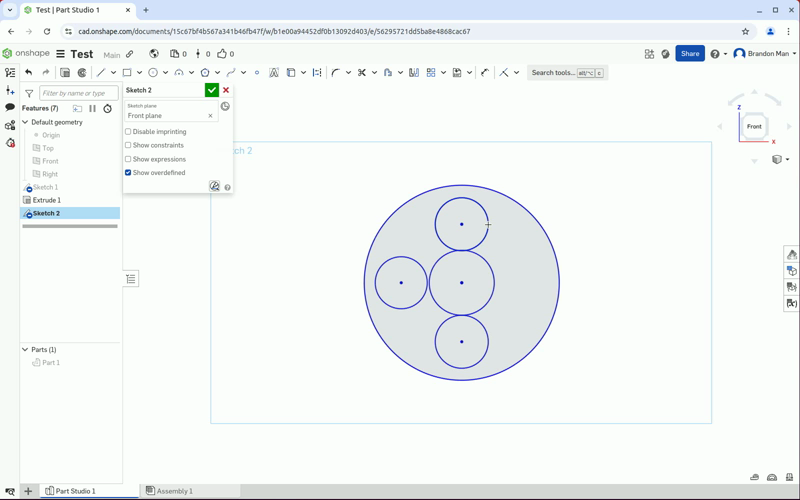
key_down(shift)
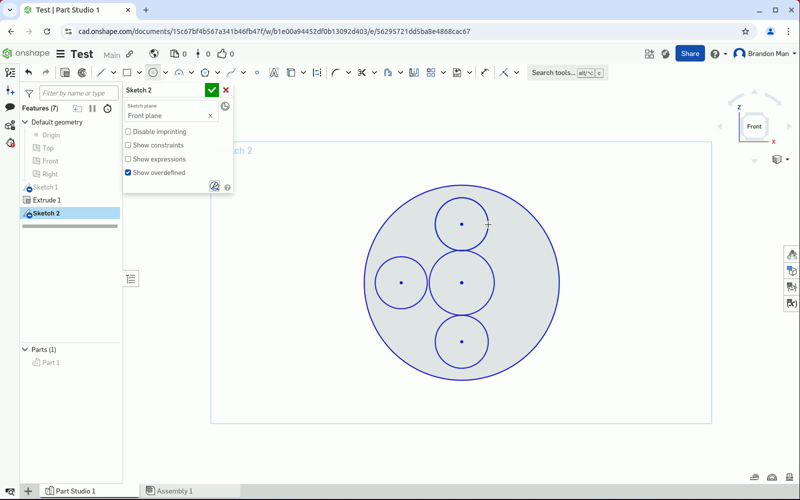
mouse_move(520, 282)
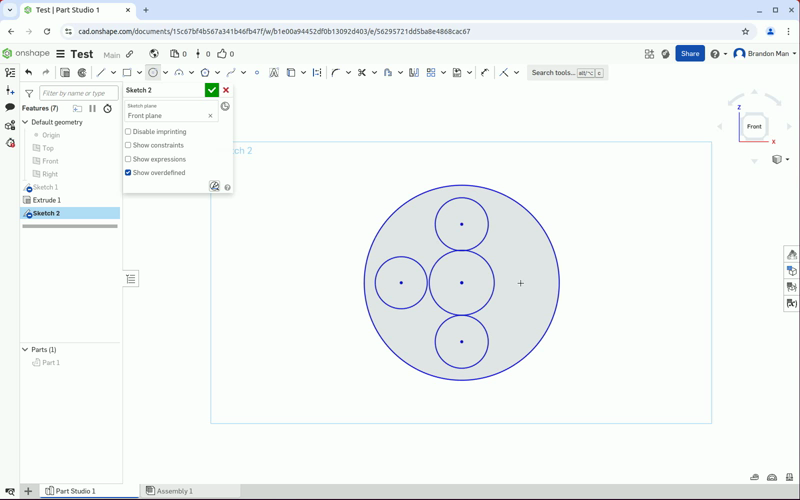
click(520, 282)
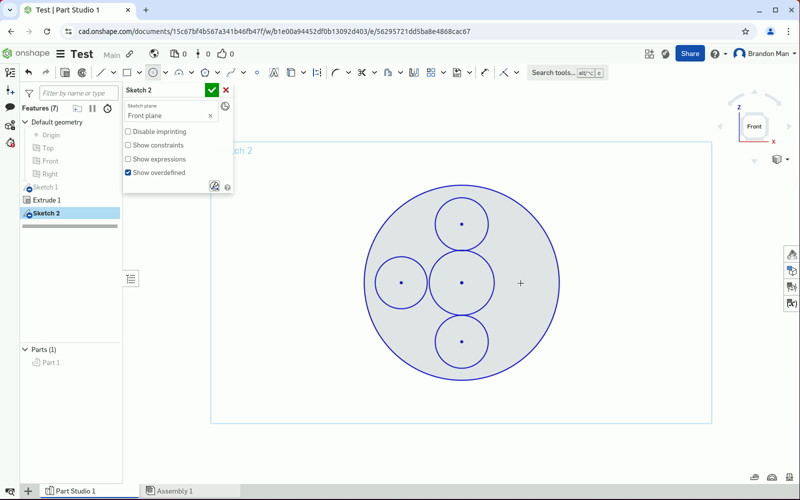
key_up(shift)
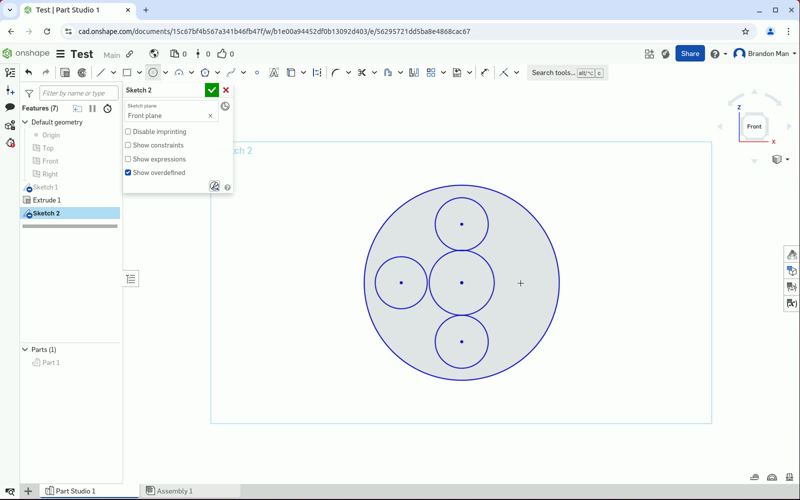
mouse_move(547, 282)
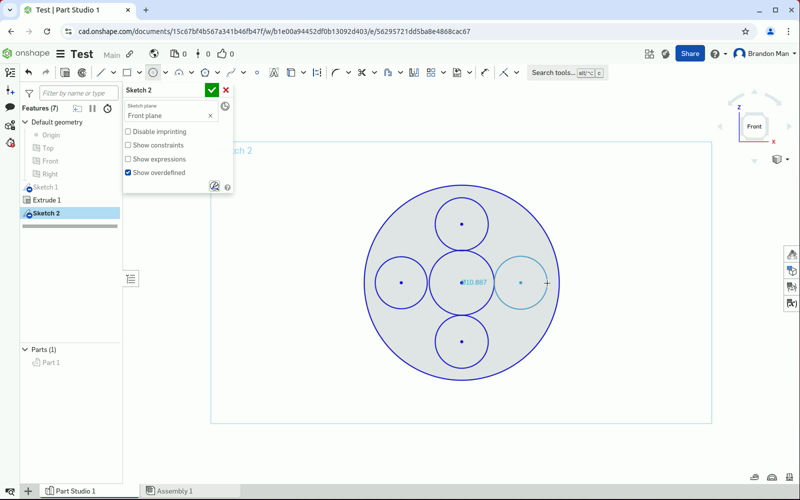
click(547, 282)
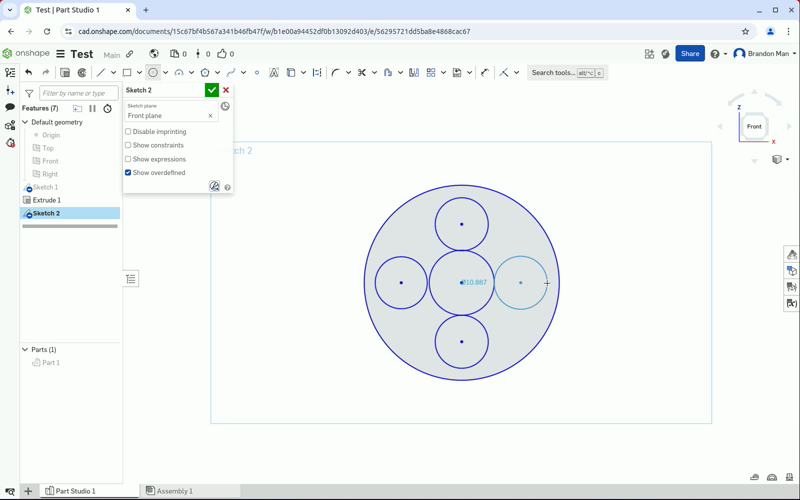
key(esc)
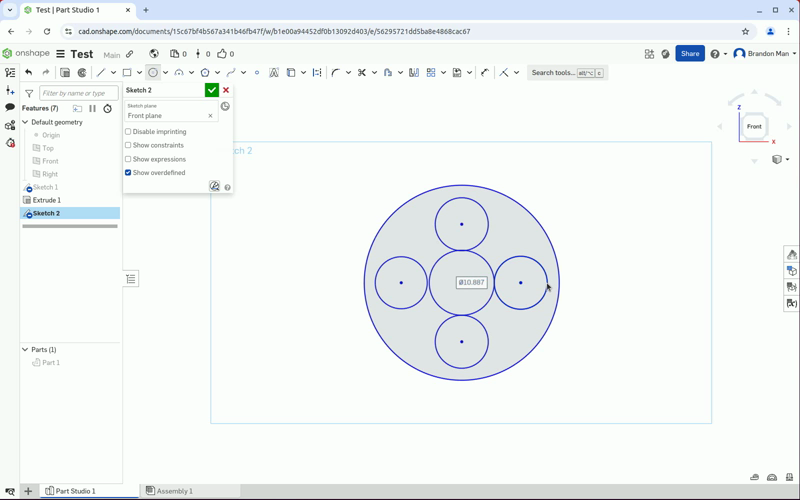
mouse_move(519, 242)
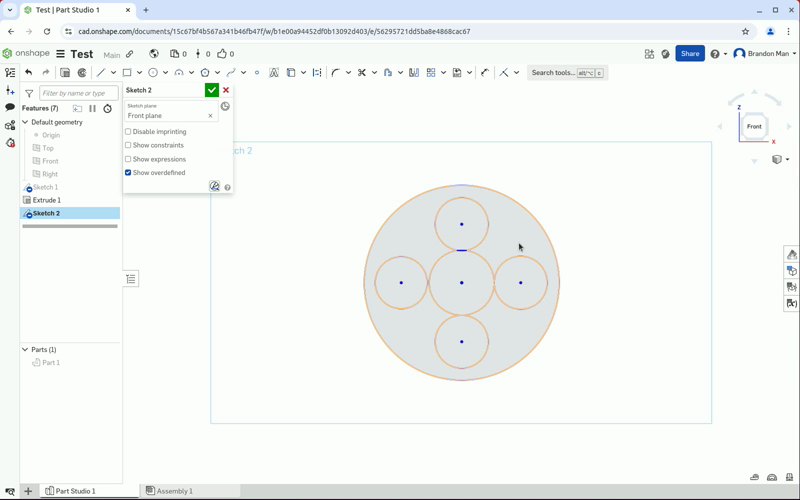
click(519, 242)
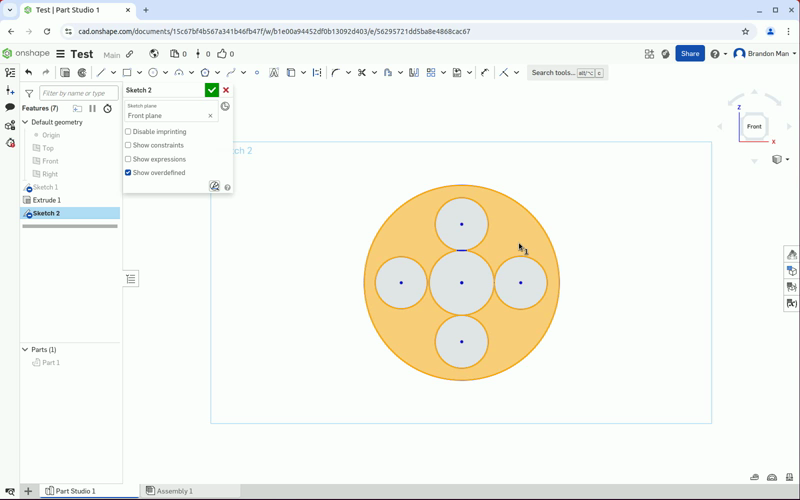
mouse_move(73, 352)
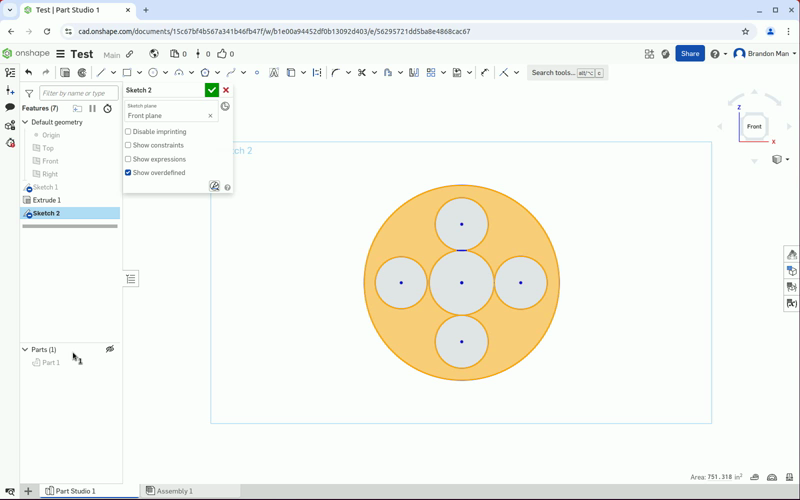
key(shift+y)
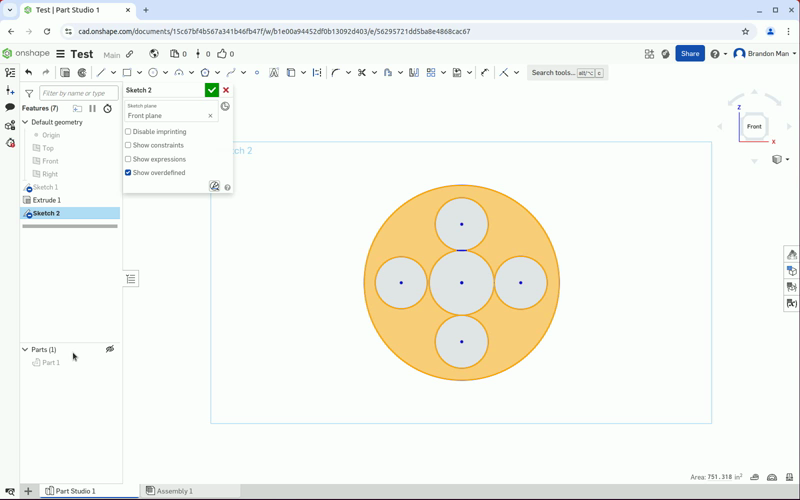
key(shift+e)
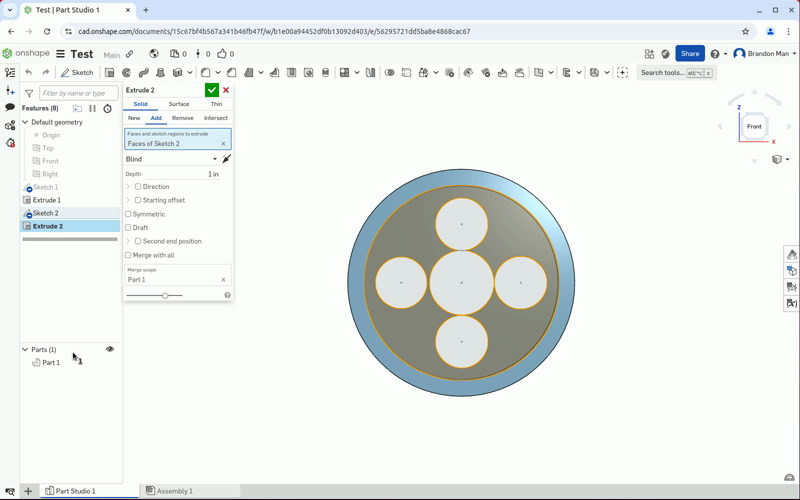
mouse_move(143, 106)
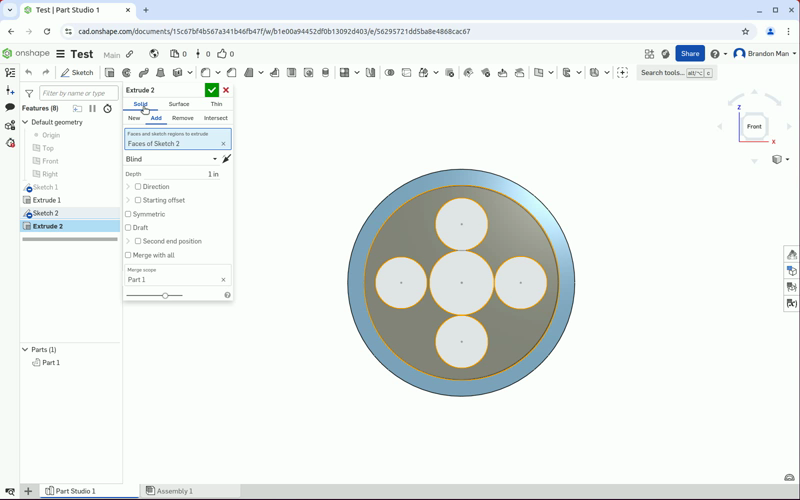
click(143, 106)
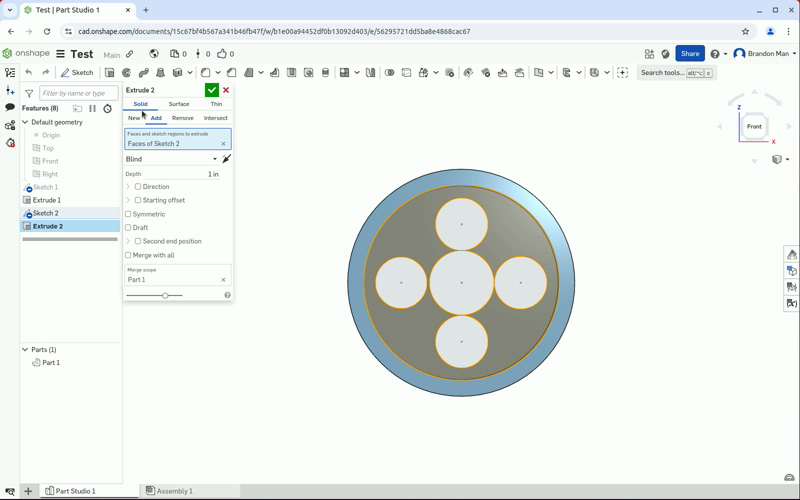
mouse_move(137, 120)
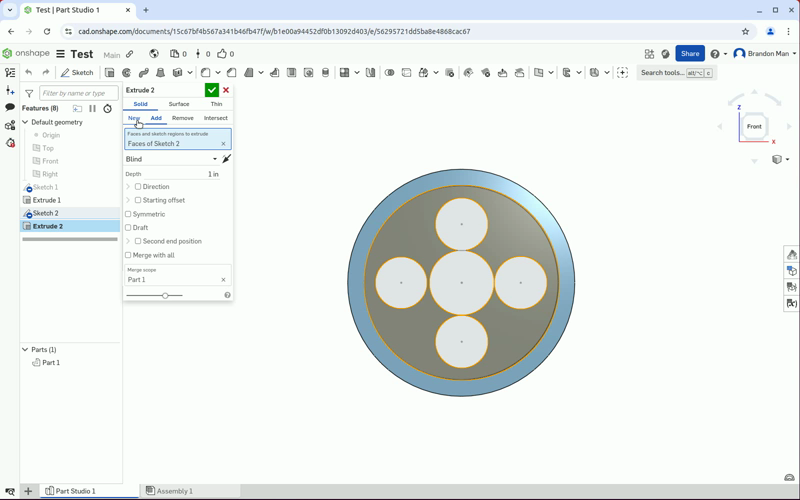
click(137, 120)
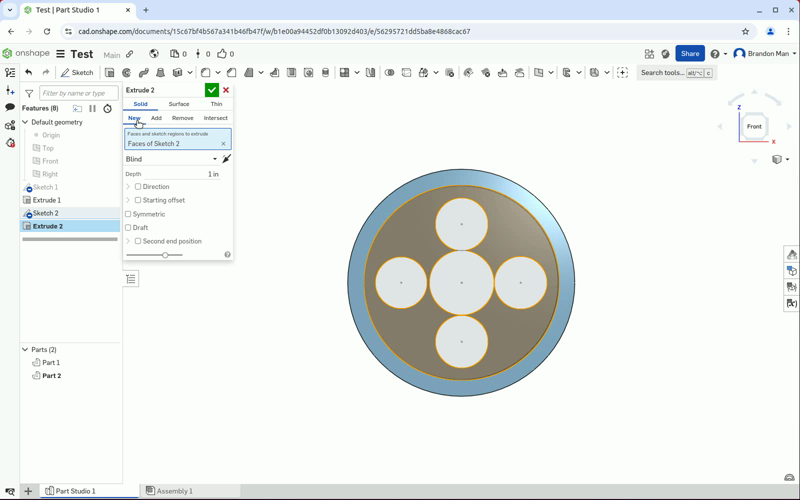
key(tab, 4)
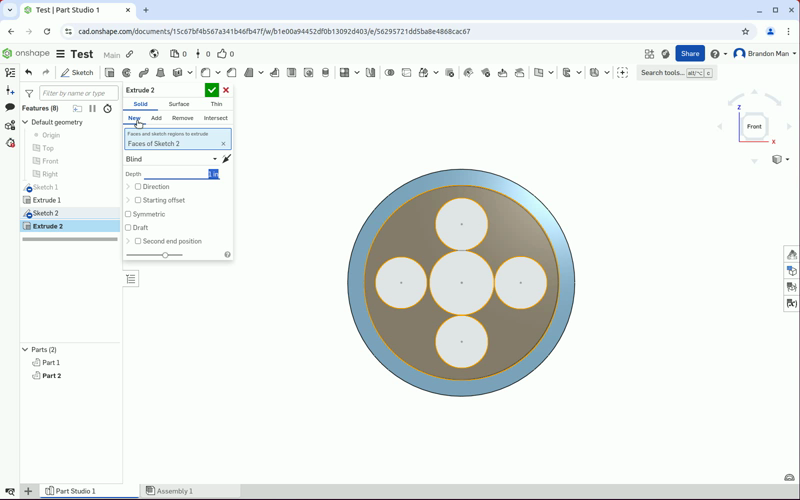
text(9.869)
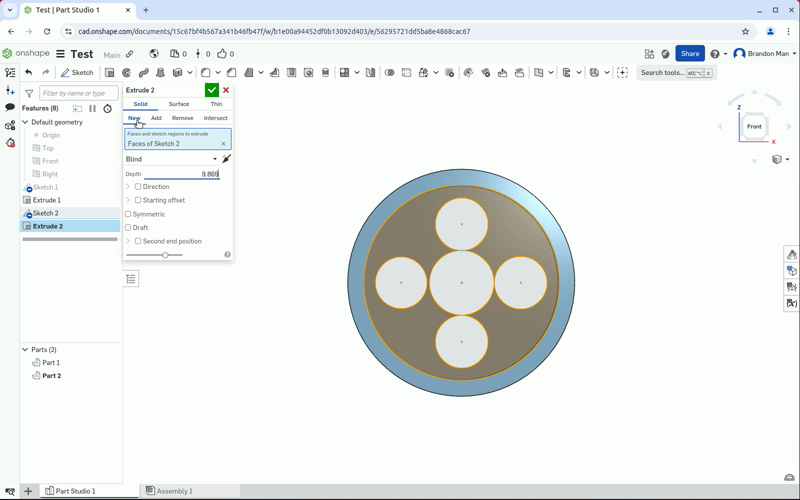
key(enter)
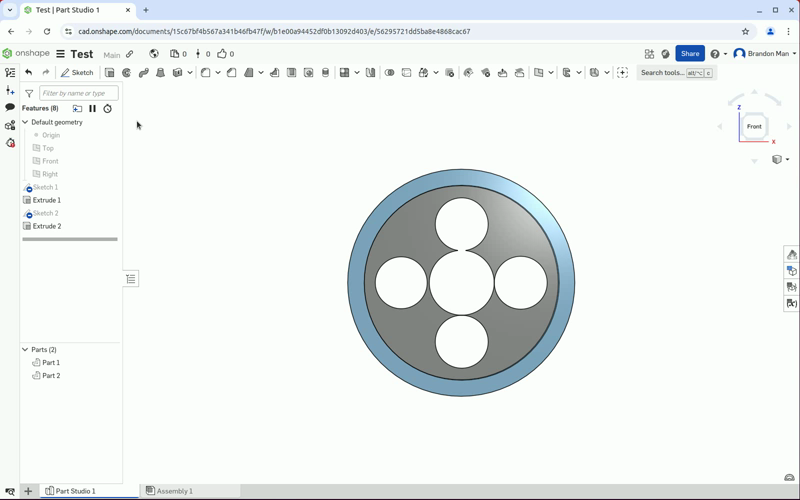
key(shift+h)
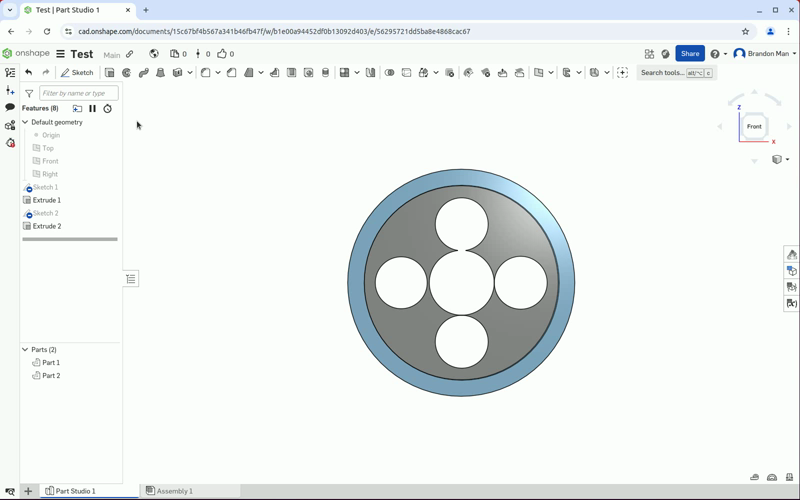
key(shift+h)
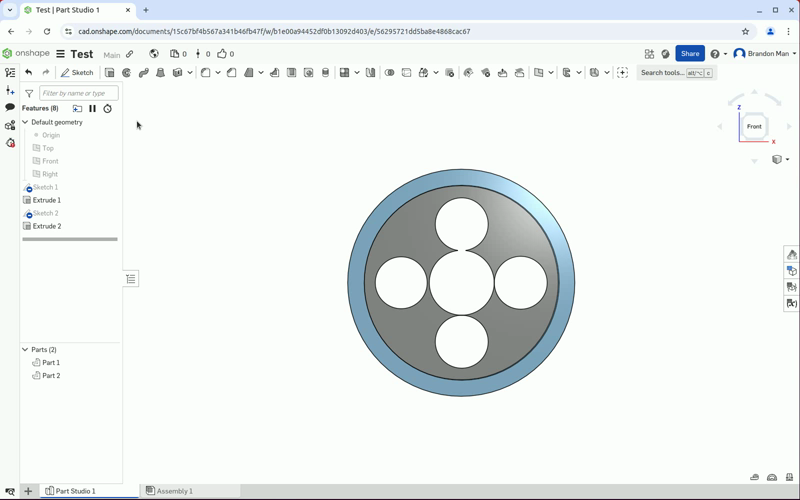
mouse_move(73, 189)
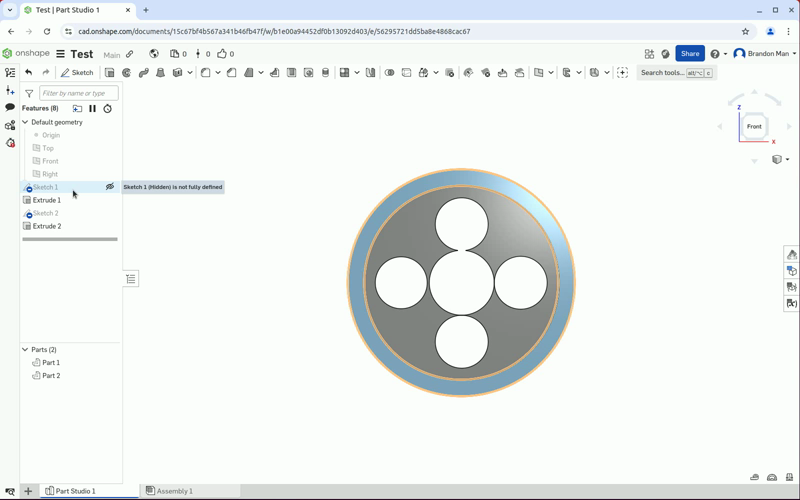
click(73, 189)
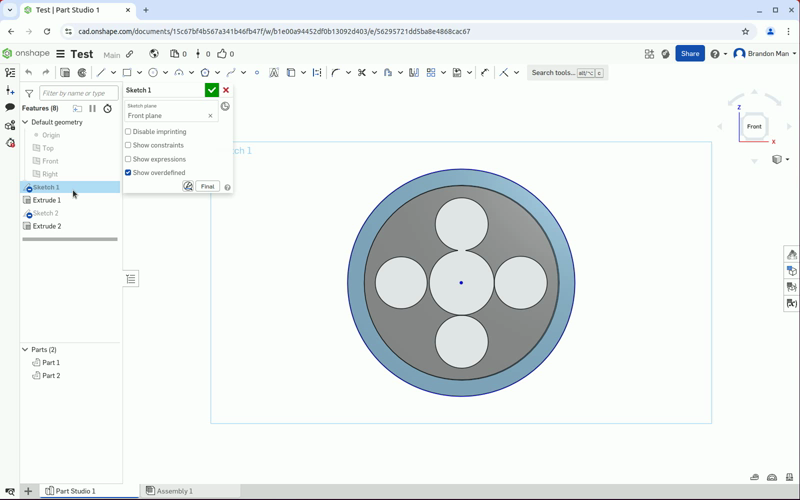
mouse_move(229, 92)
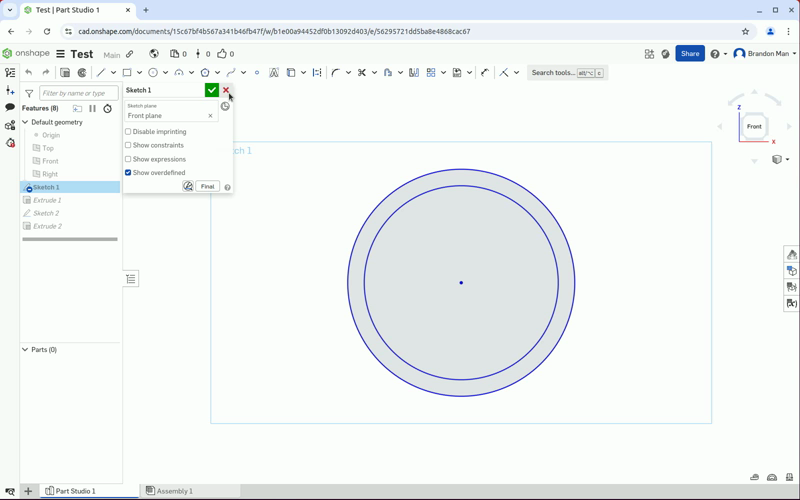
click(229, 92)
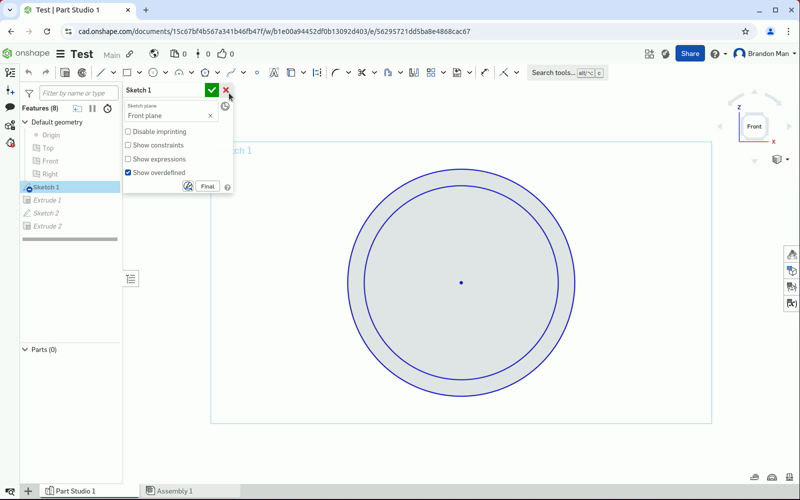
key(shift+s)
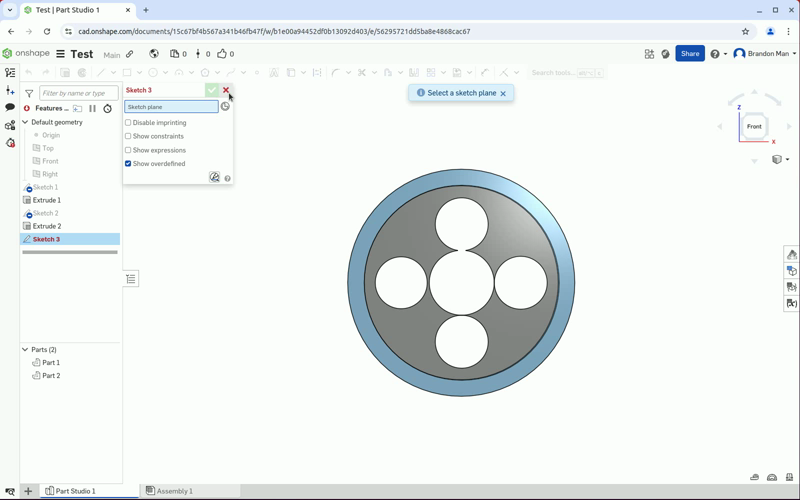
mouse_move(73, 163)
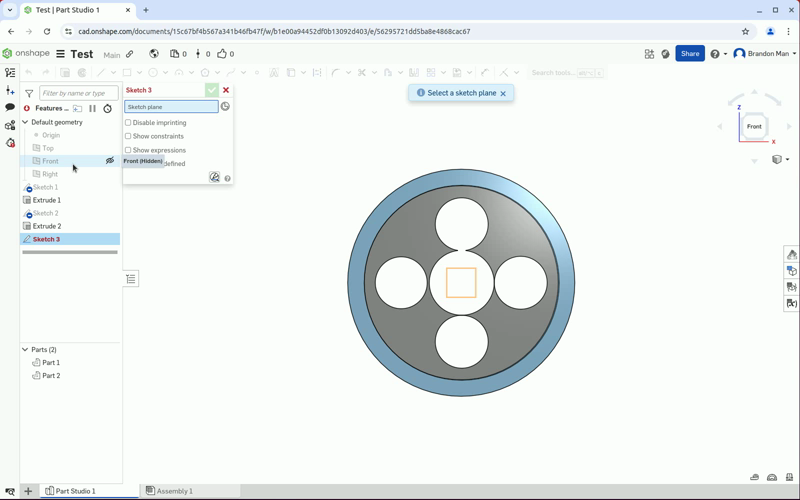
click(73, 163)
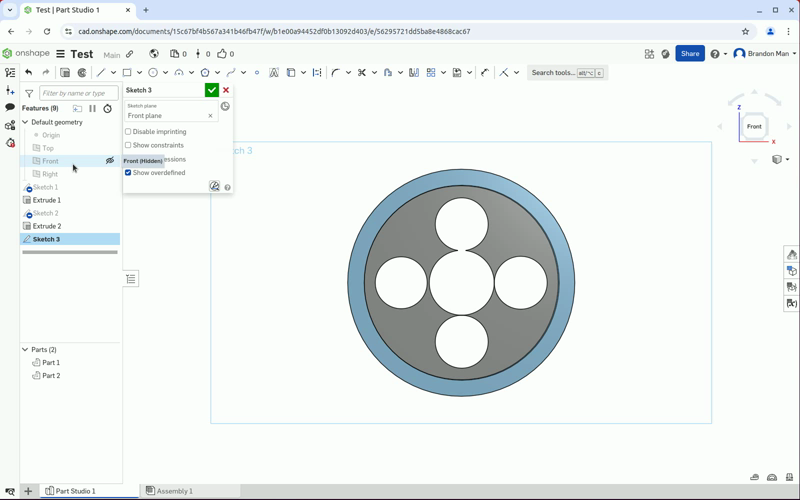
mouse_move(73, 352)
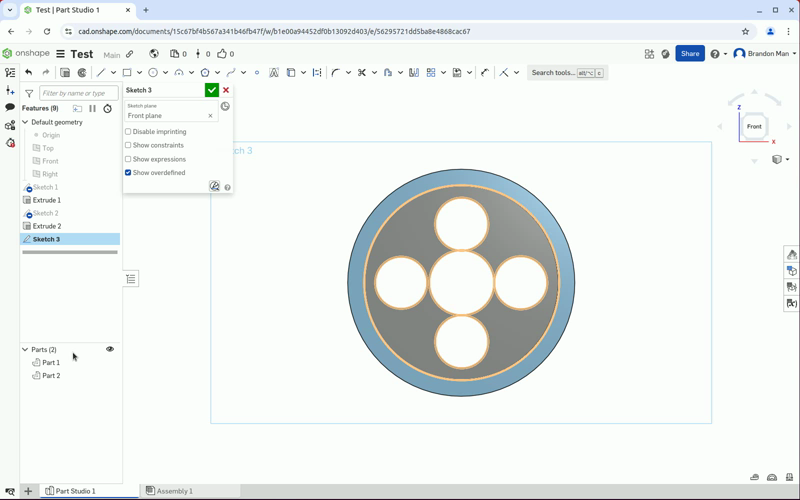
key(y)
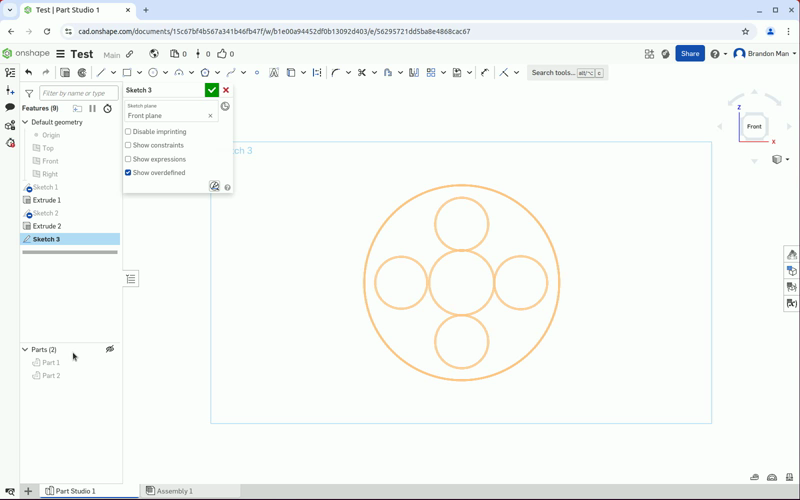
key(c)
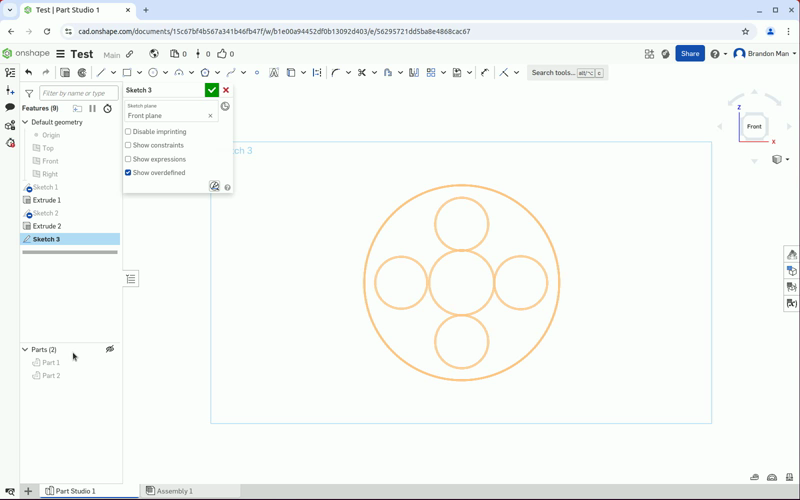
key_down(shift)
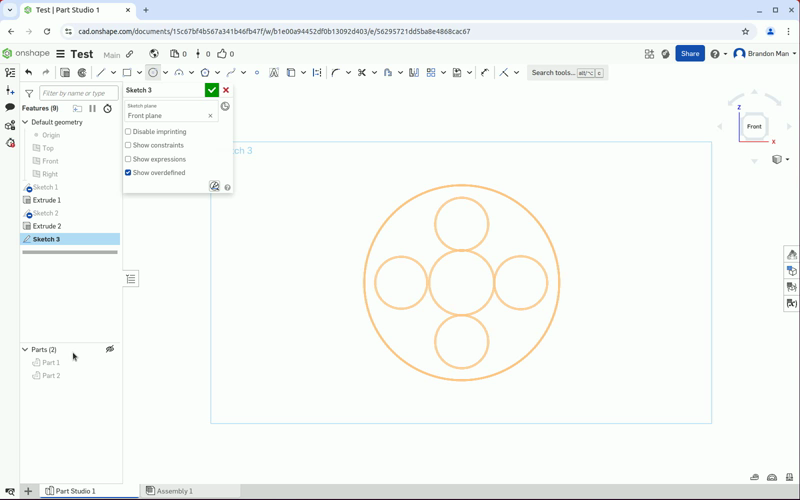
mouse_move(461, 282)
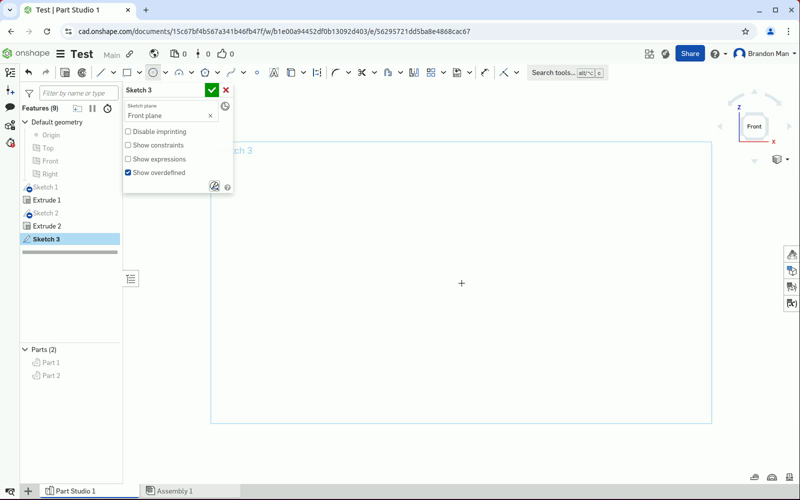
click(461, 282)
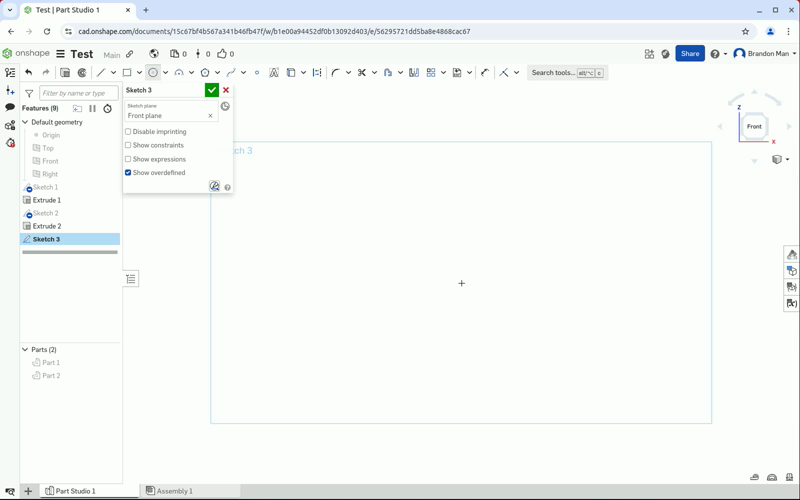
key_up(shift)
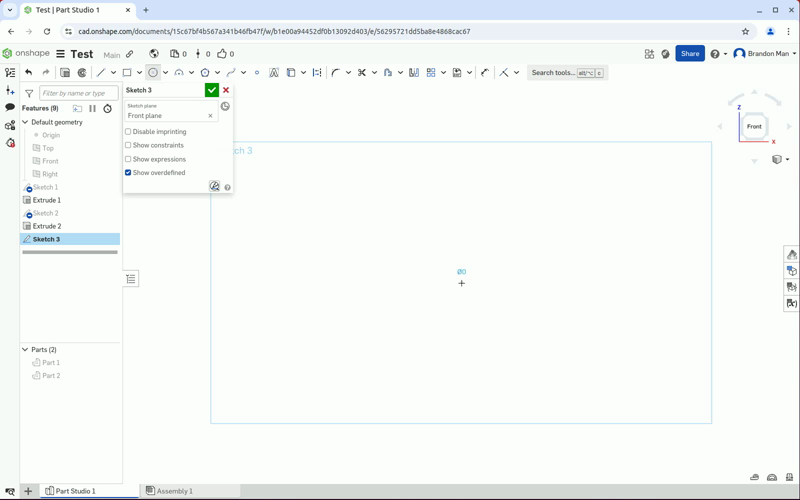
mouse_move(494, 282)
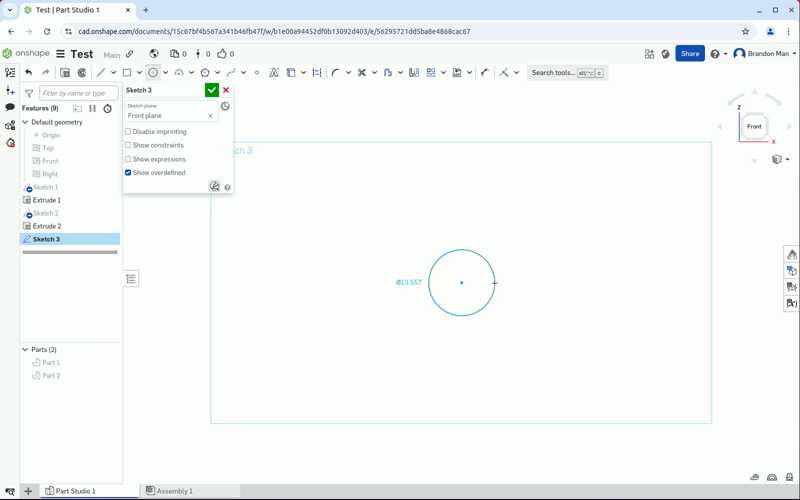
click(494, 282)
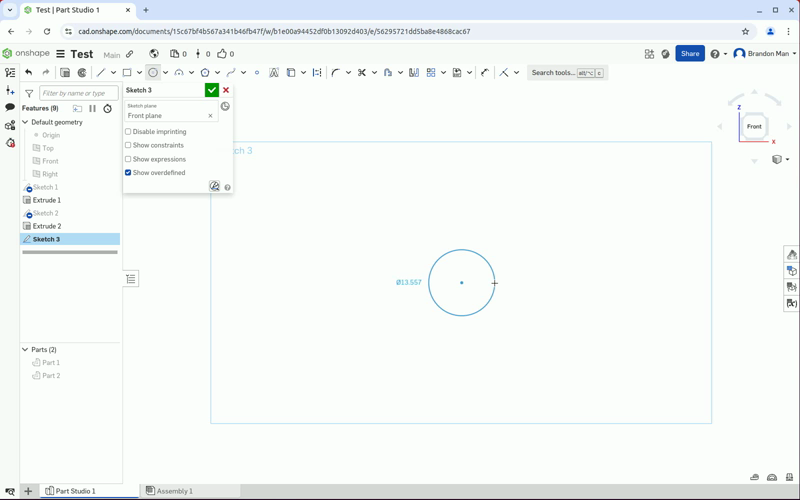
key(esc)
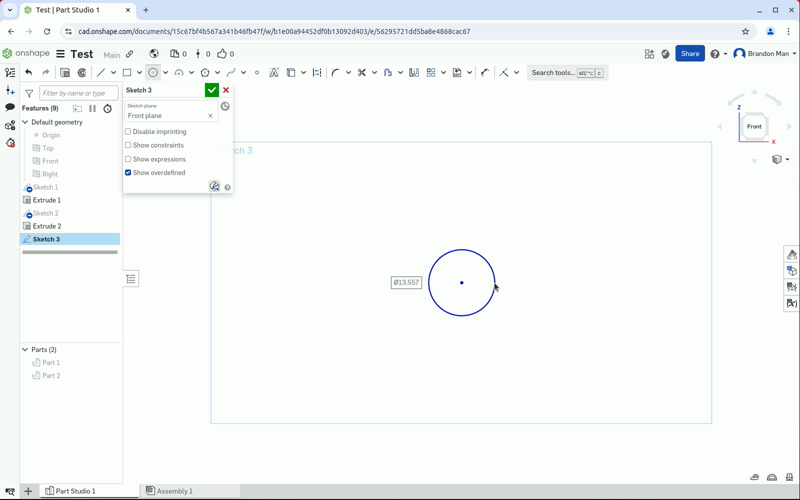
key(c)
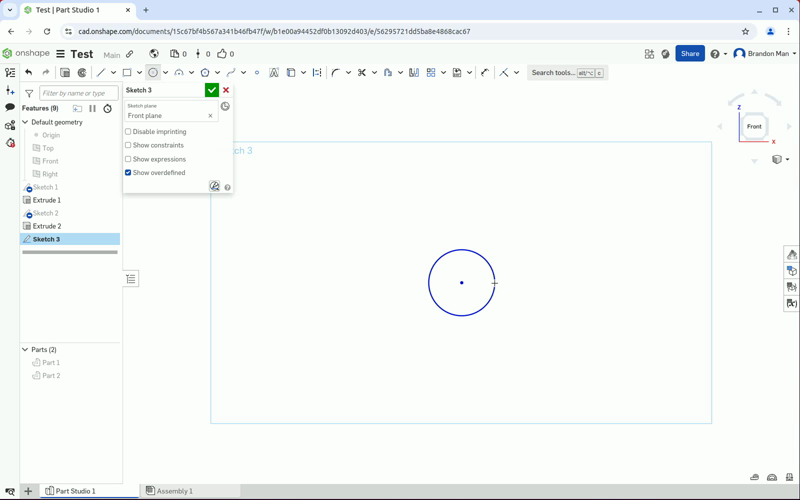
key_down(shift)
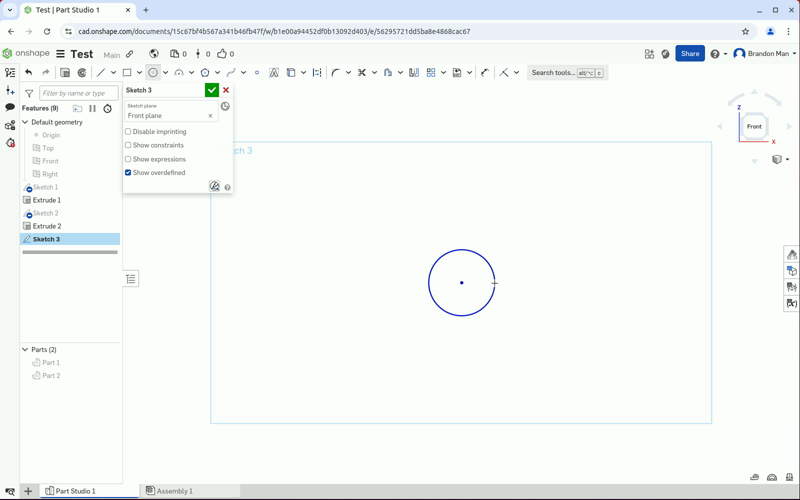
mouse_move(461, 282)
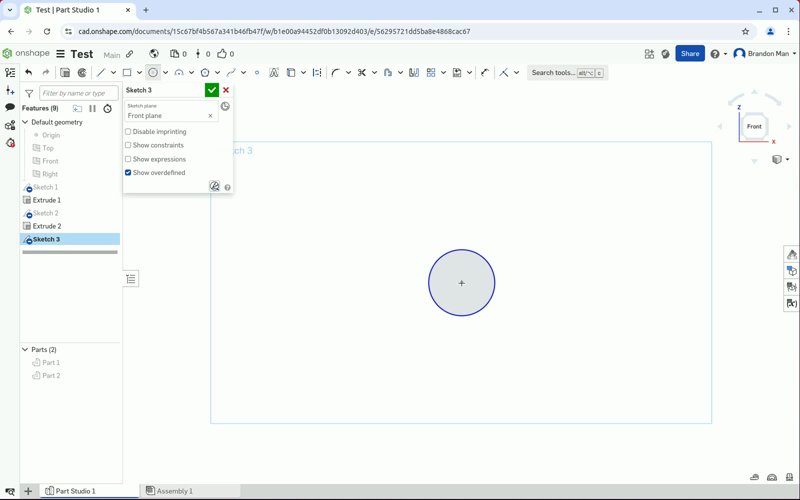
click(461, 282)
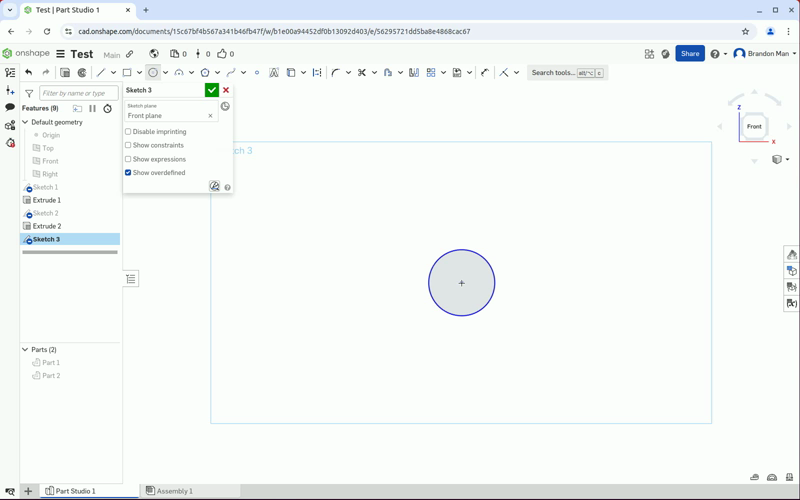
key_up(shift)
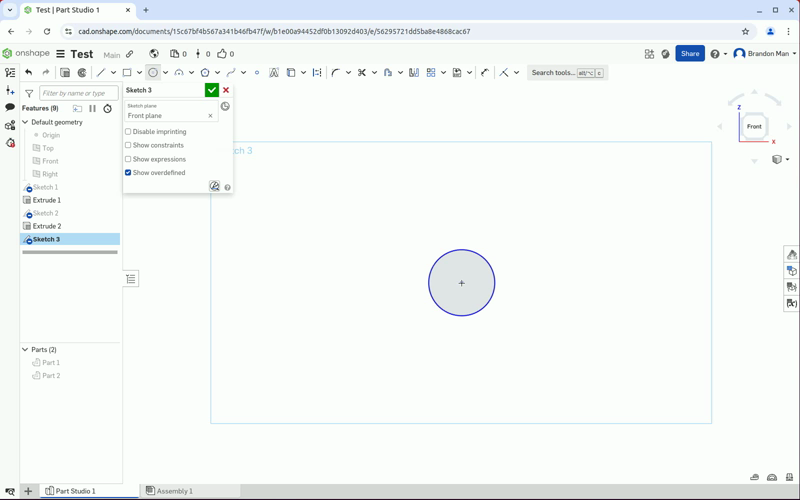
mouse_move(482, 282)
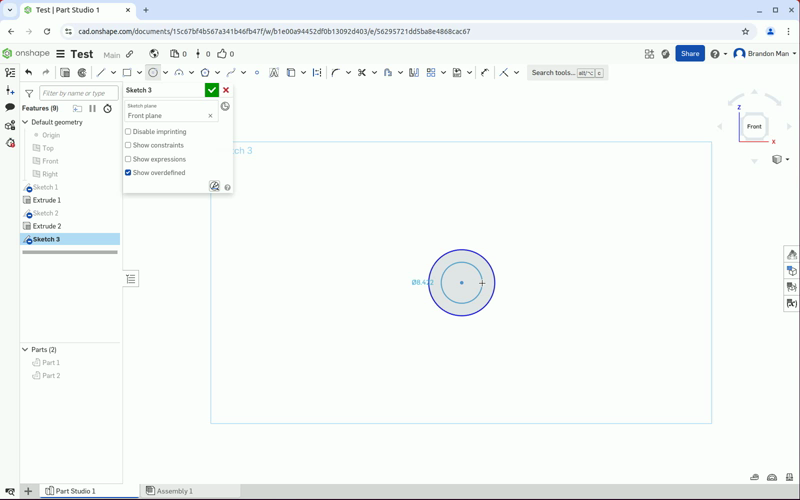
click(482, 282)
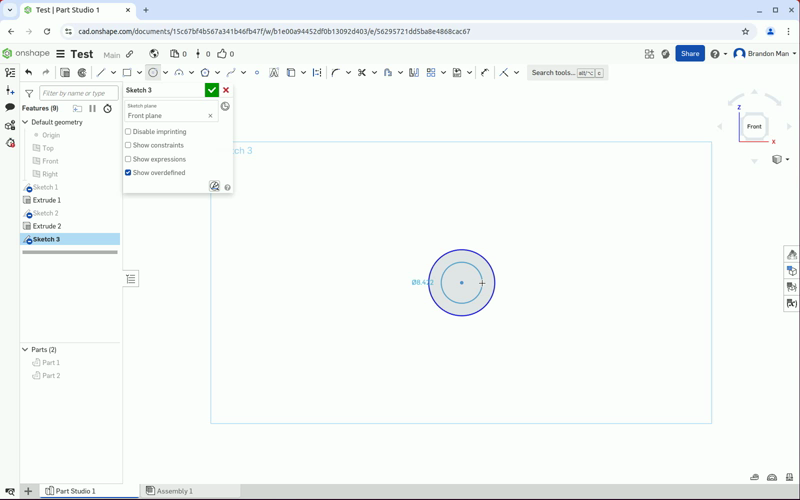
key(esc)
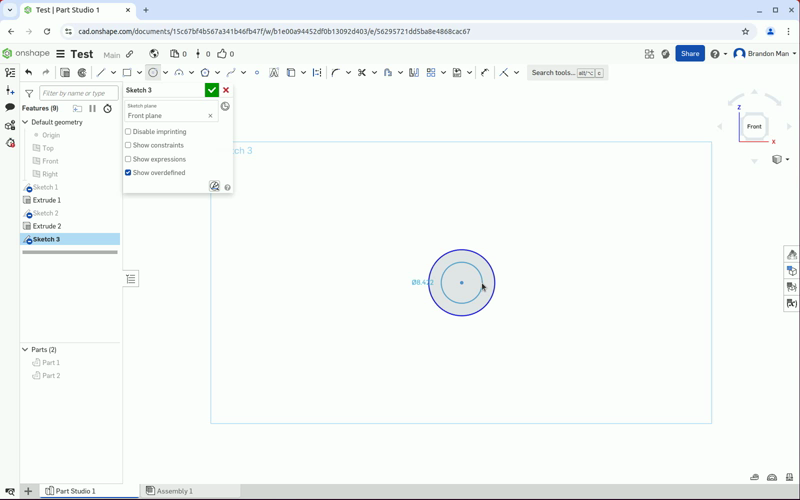
mouse_move(474, 308)
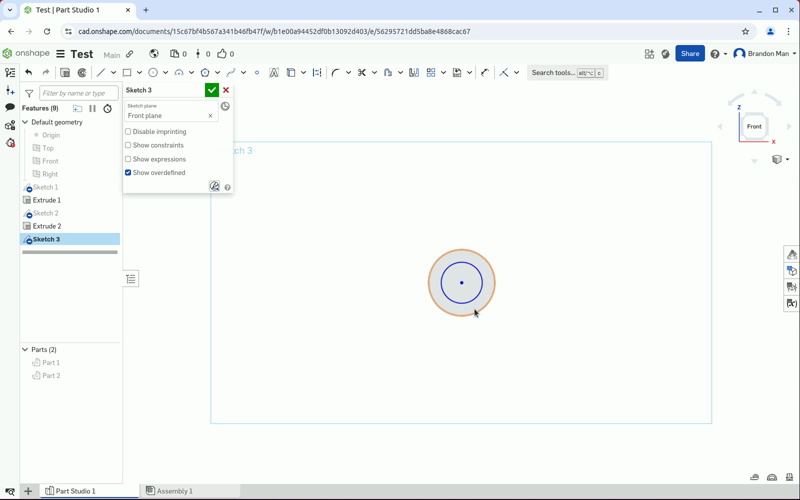
click(474, 308)
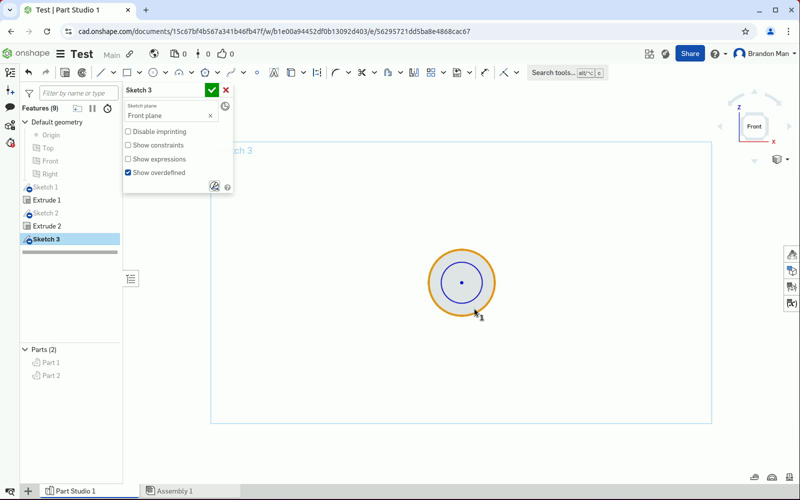
mouse_move(73, 352)
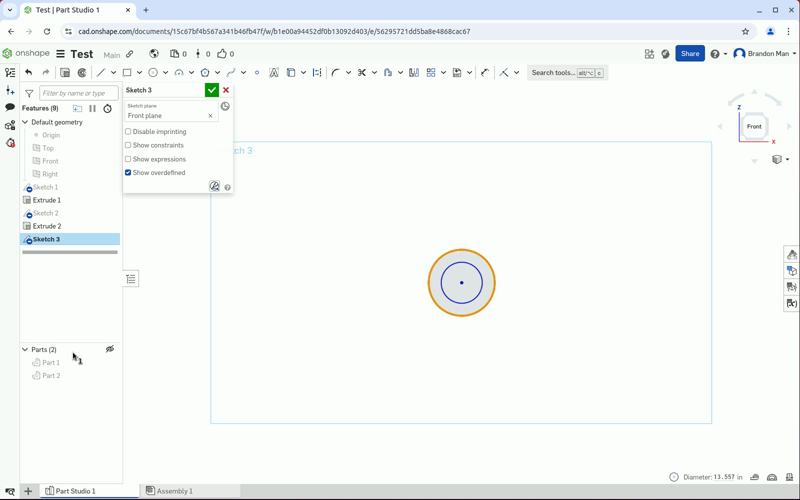
key(shift+y)
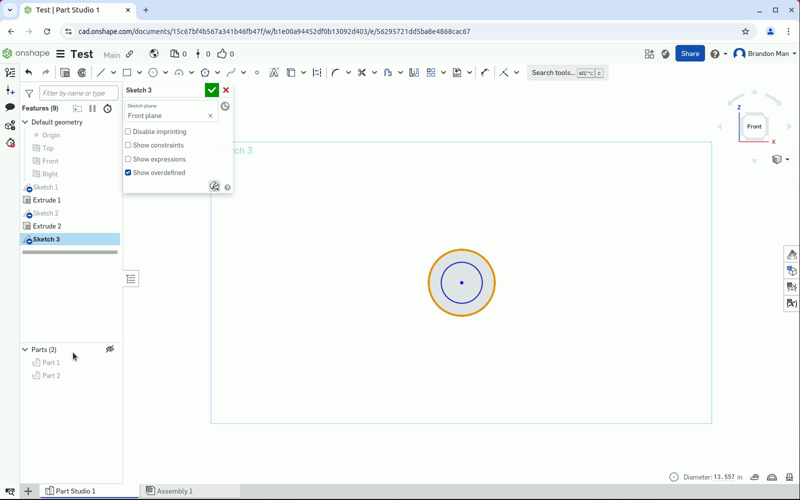
key(shift+e)
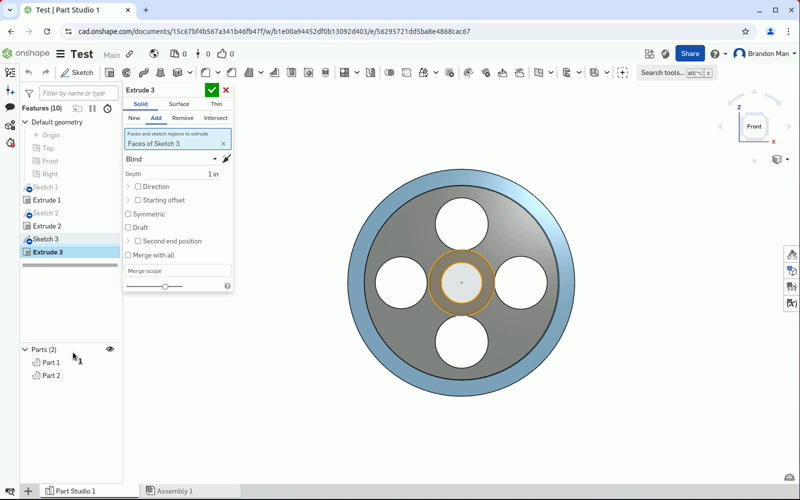
mouse_move(143, 106)
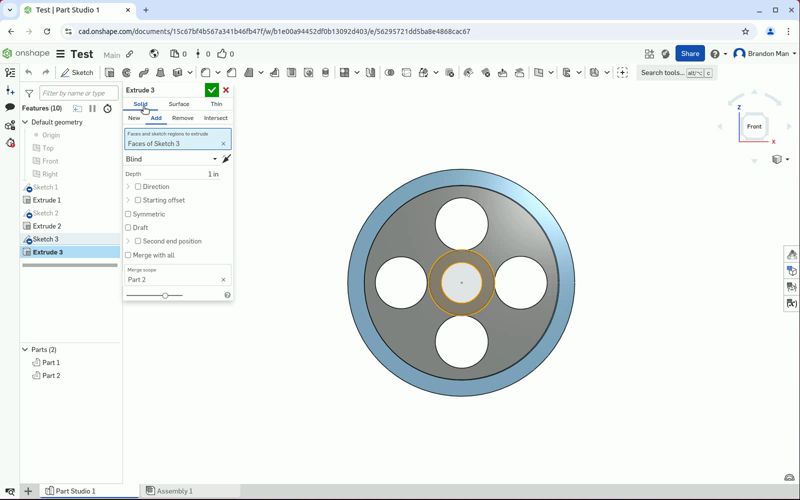
click(143, 106)
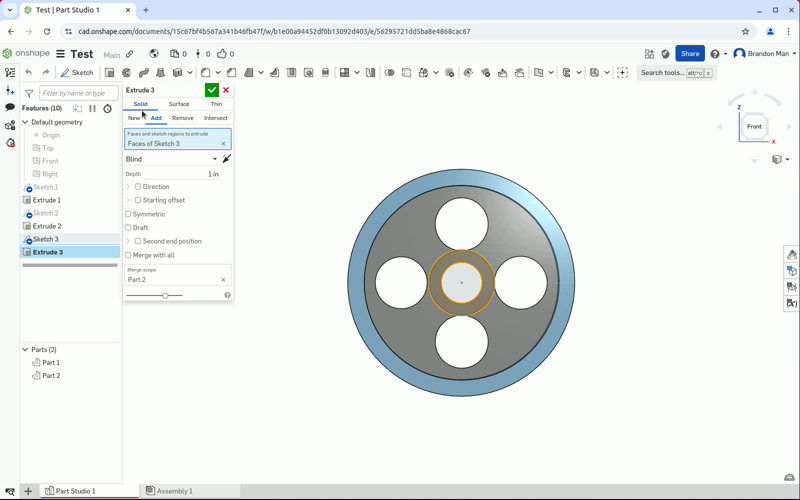
mouse_move(137, 120)
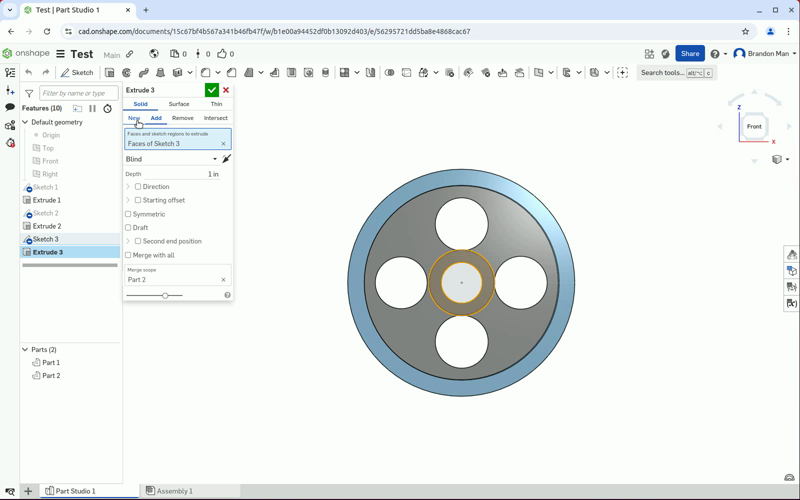
click(137, 120)
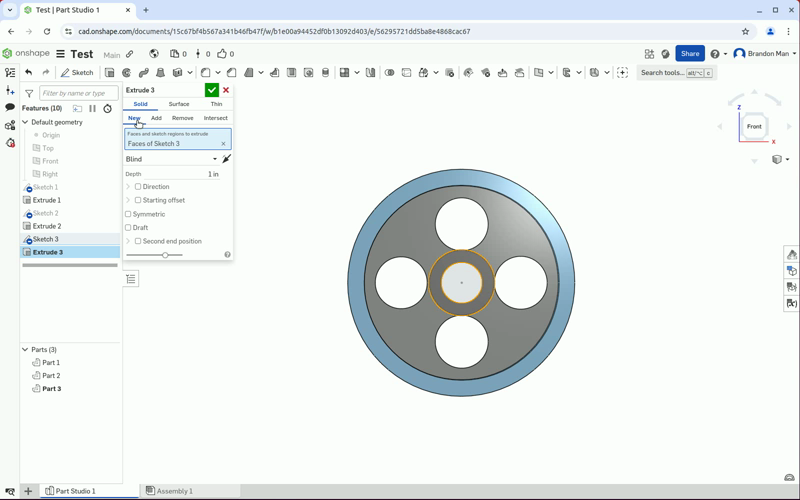
key(tab, 4)
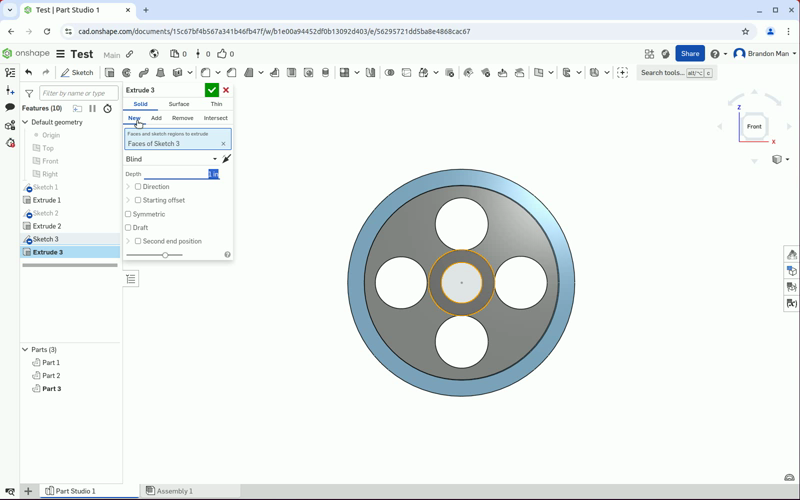
text(12.998)
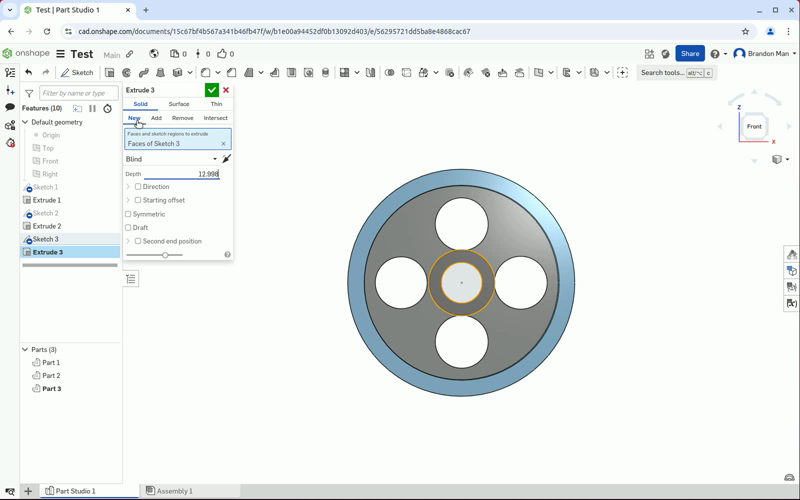
key(enter)
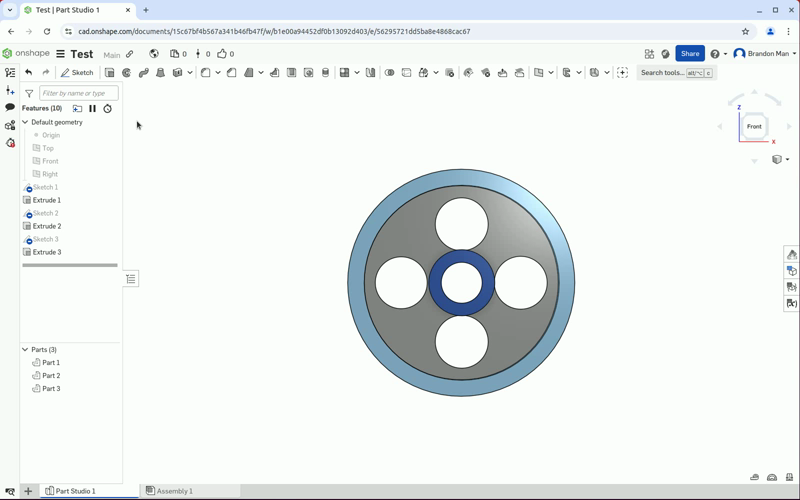
key(shift+h)
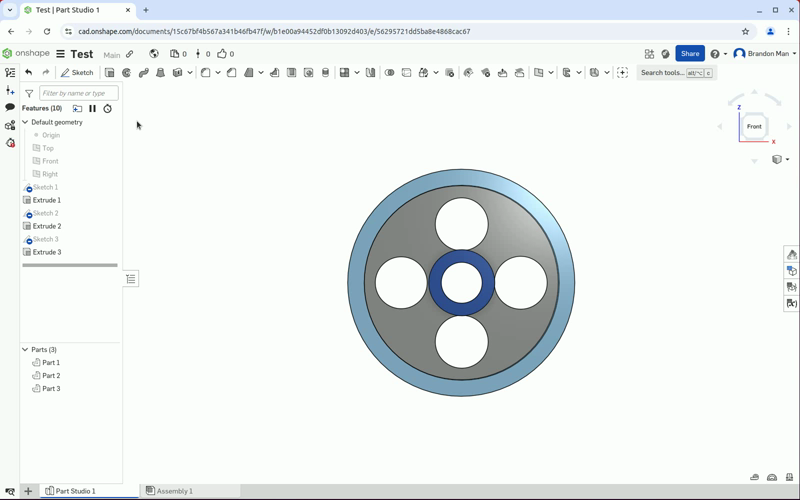
key(shift+h)
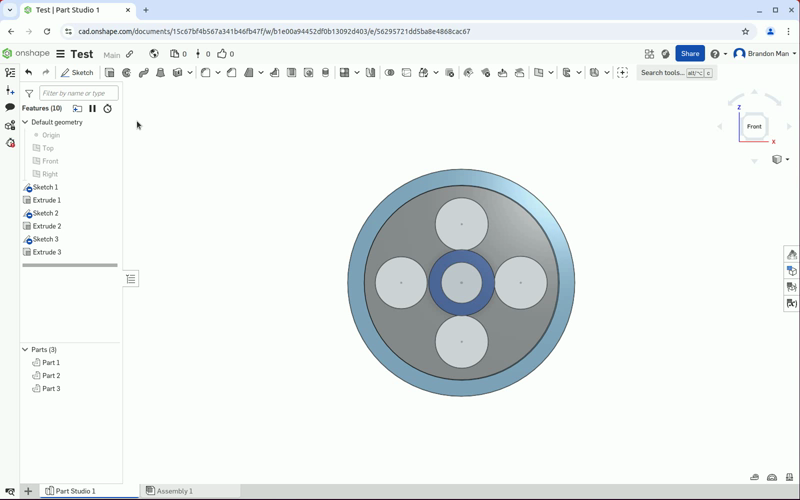
key(shift+7)
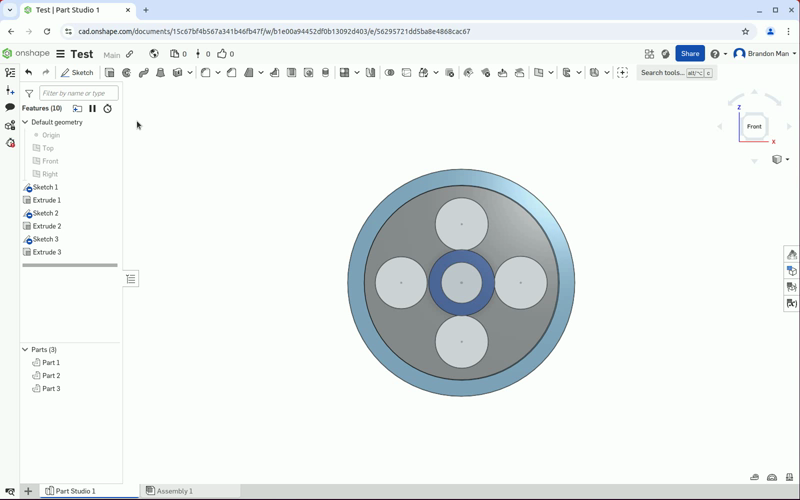
key(left, 2)
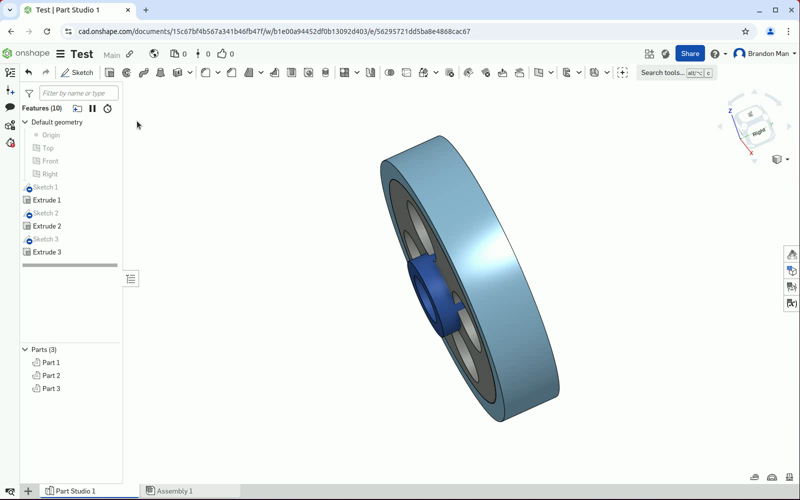
key(down, 2)
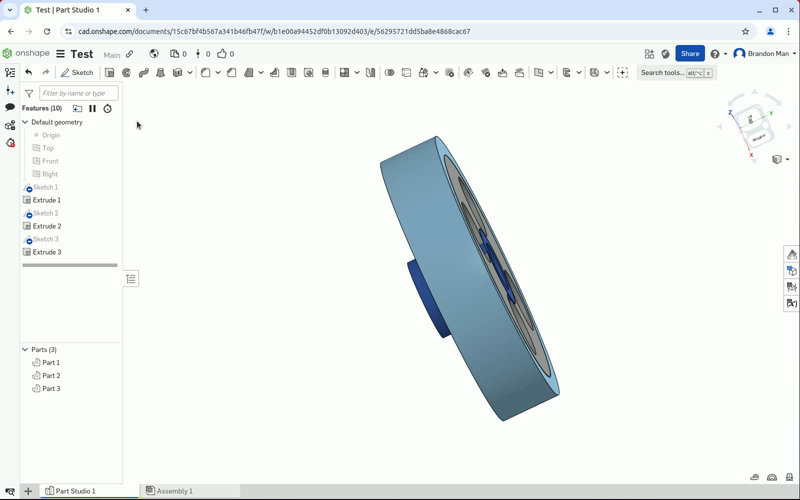
key(up, 2)
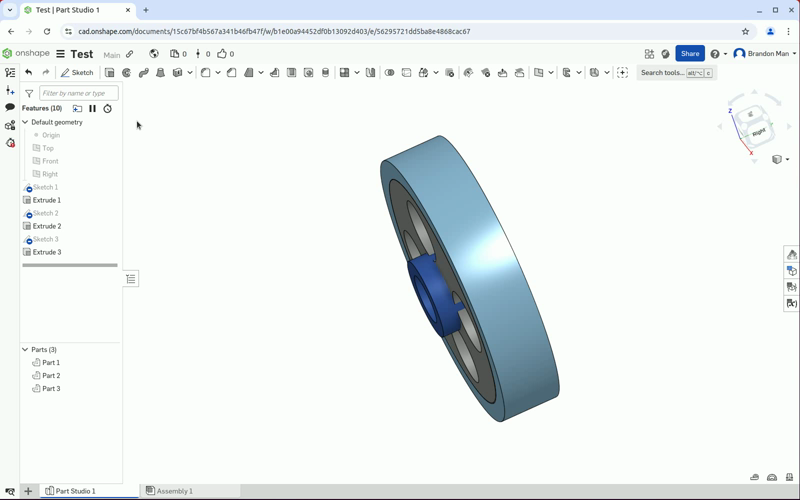
key(right, 2)
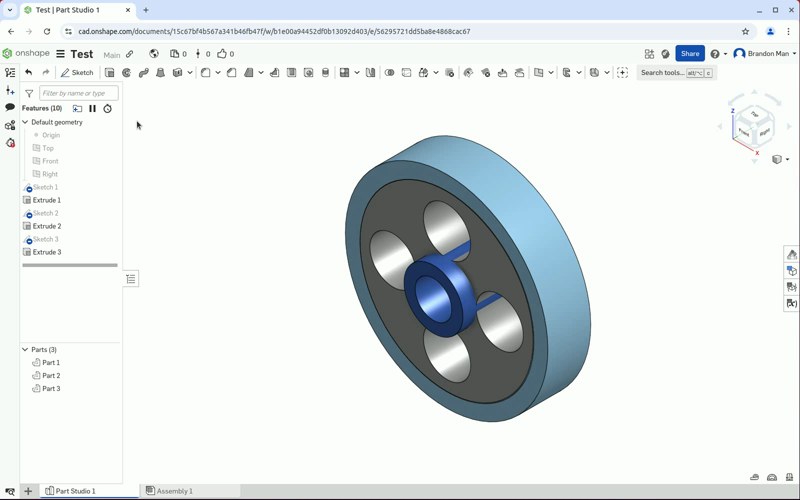
mouse_move(73, 189)
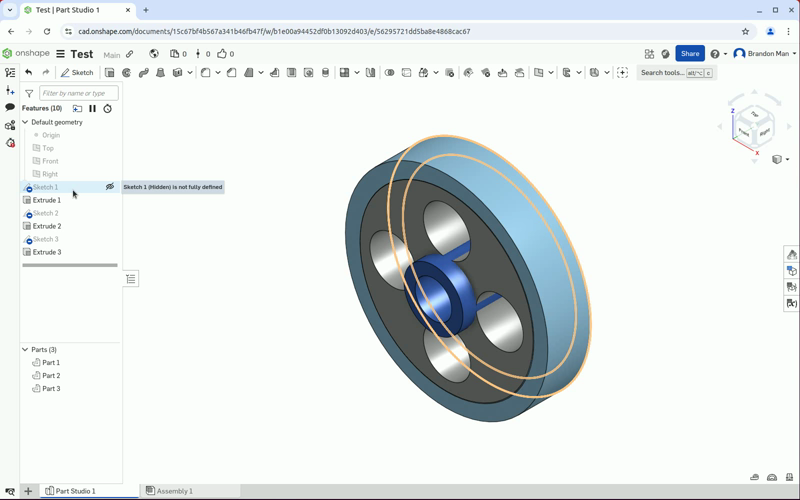
click(73, 189)